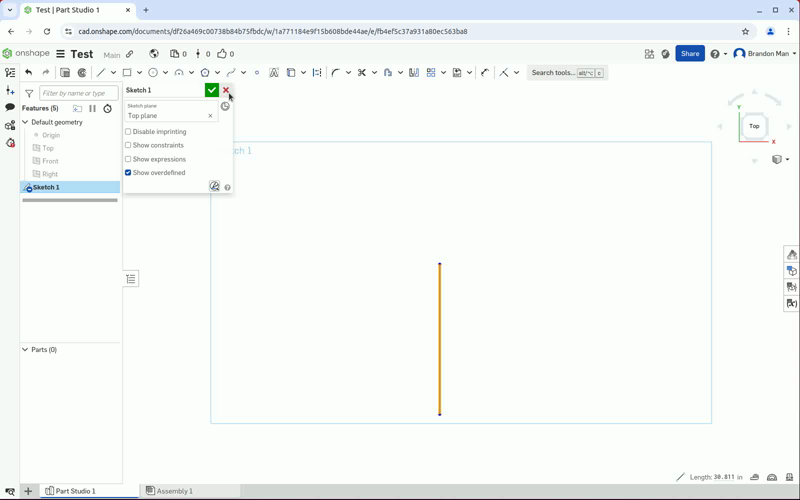
key(shift+h)
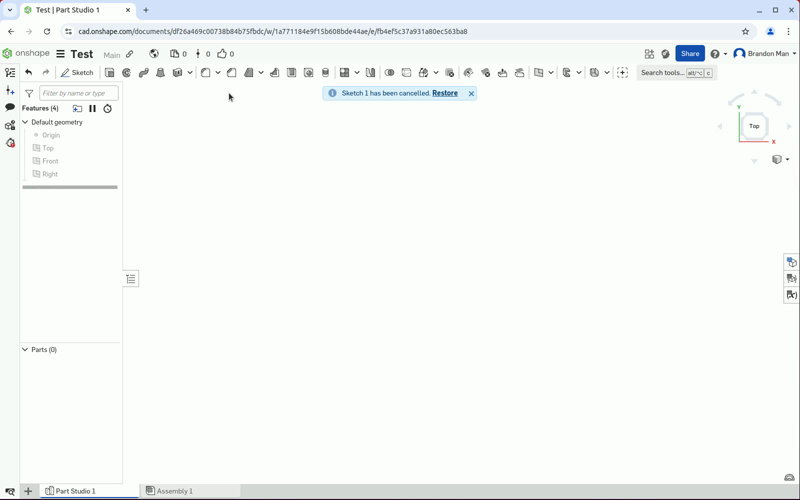
mouse_move(73, 352)
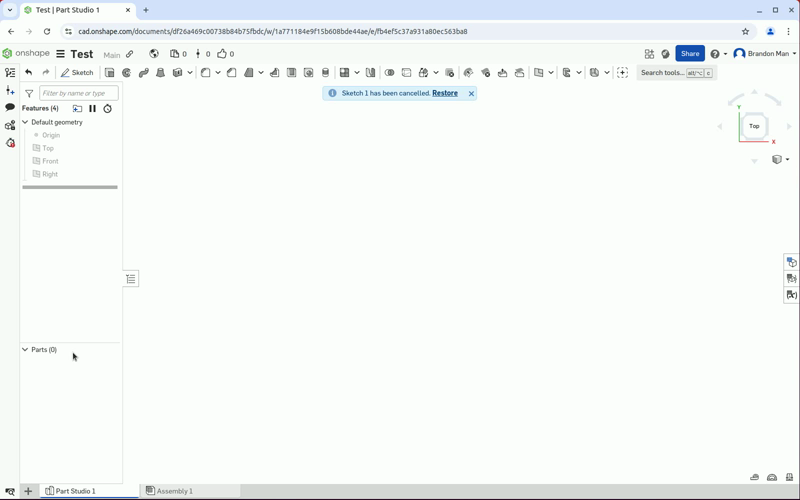
key(y)
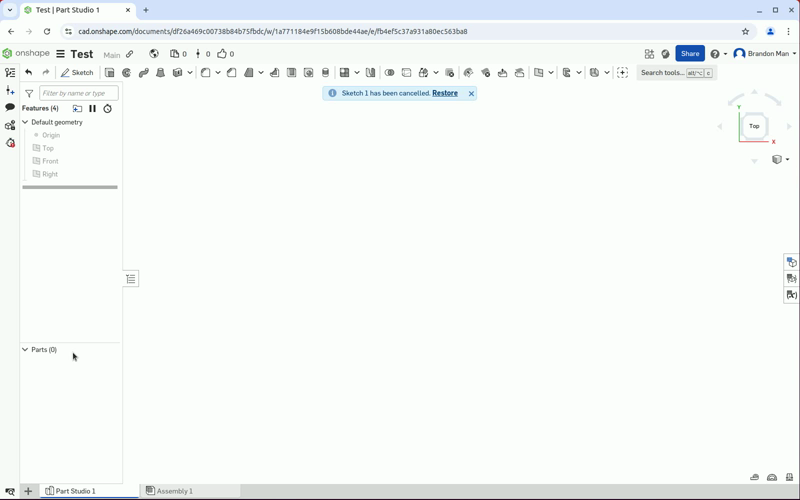
key(shift+p)
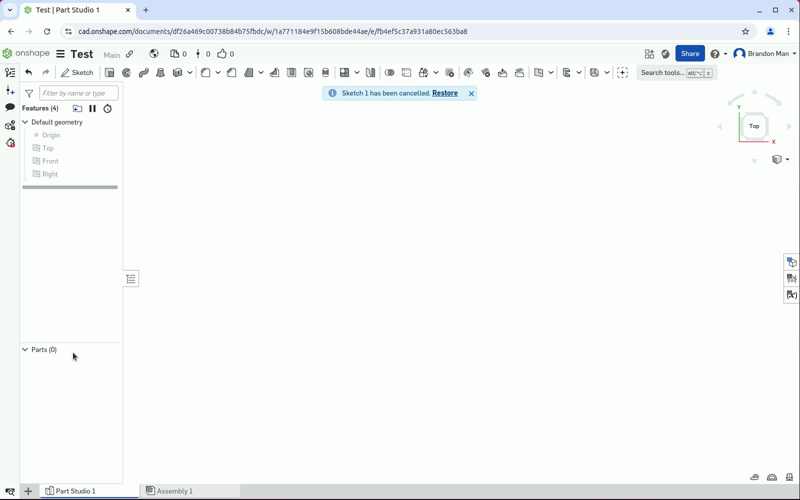
key(space)
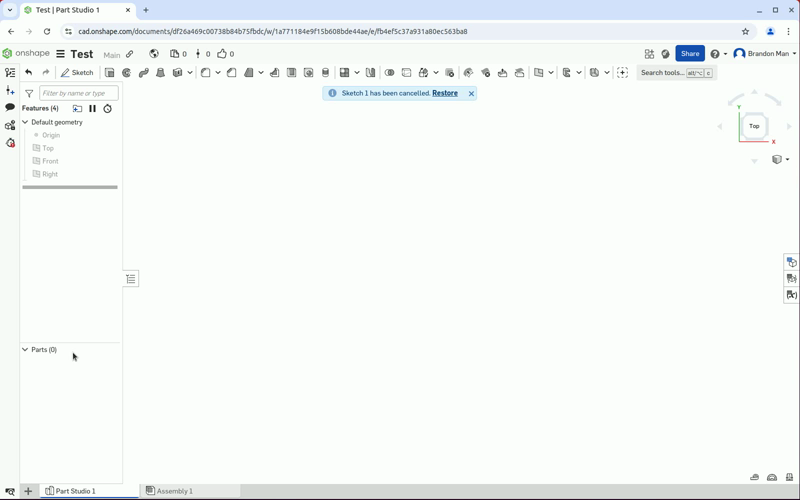
key_down(shift)
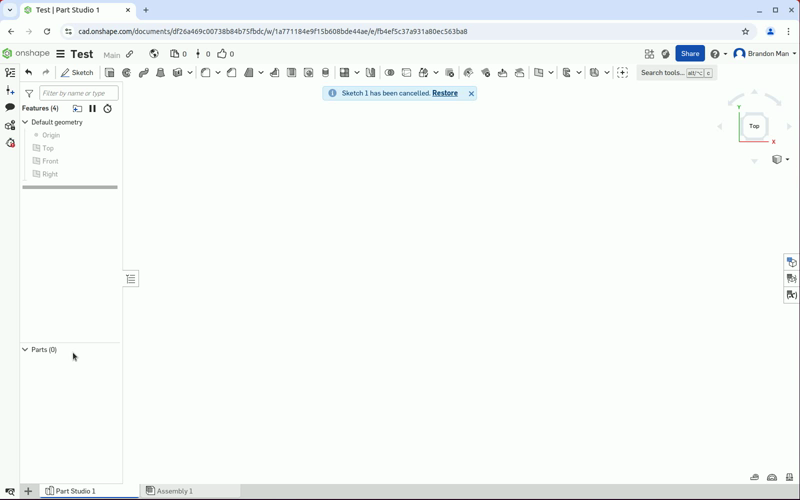
key(up)
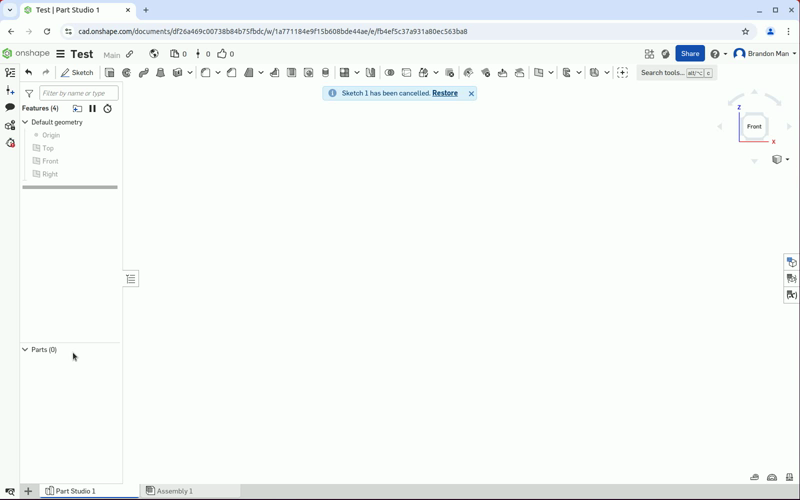
key_up(shift)
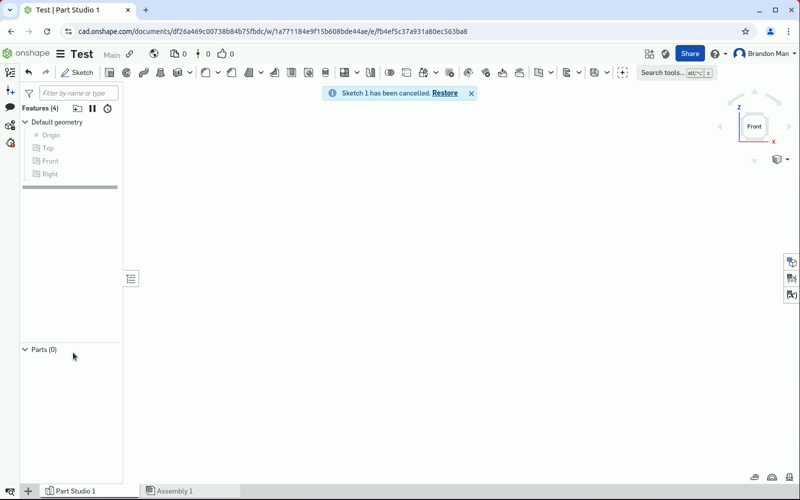
mouse_move(73, 352)
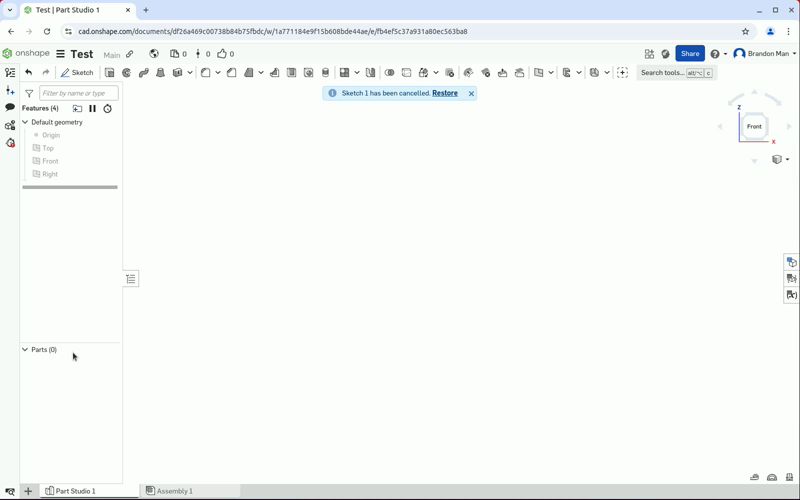
key(shift+y)
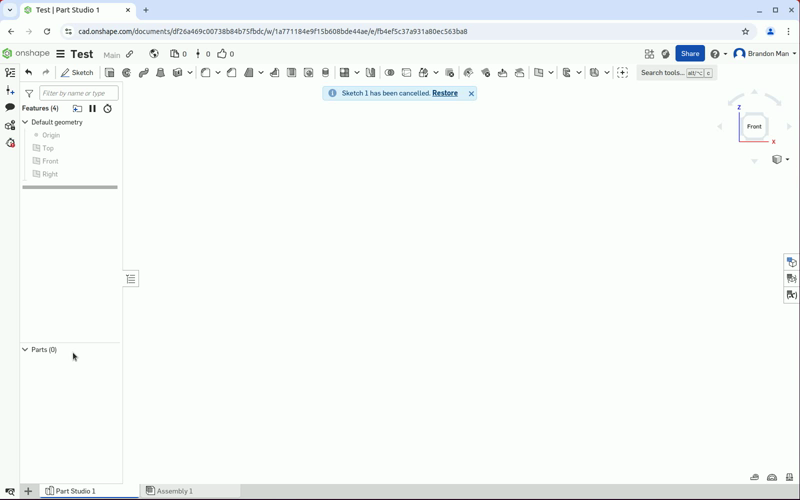
key(shift+s)
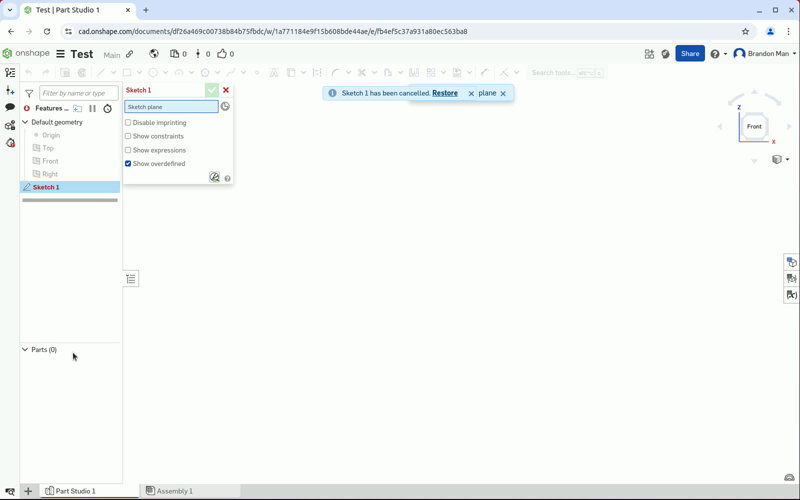
mouse_move(73, 163)
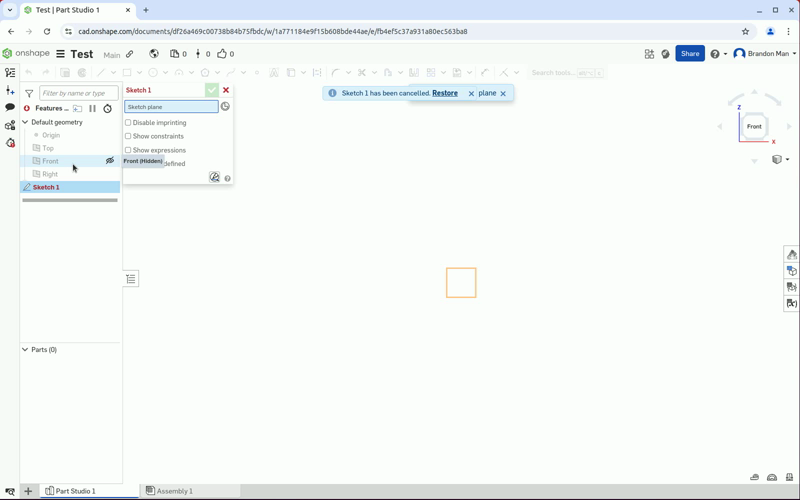
click(73, 163)
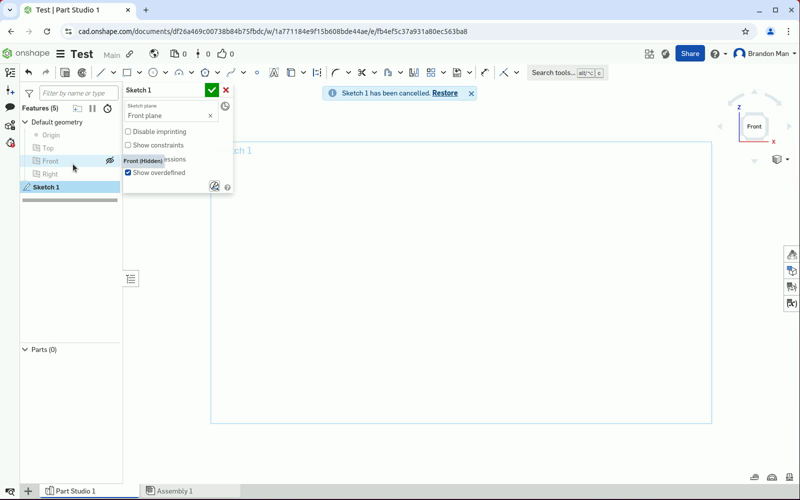
mouse_move(73, 352)
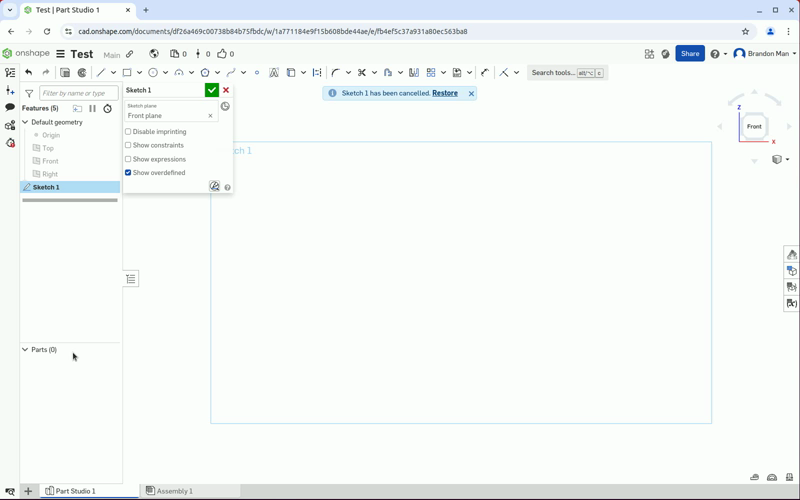
key(y)
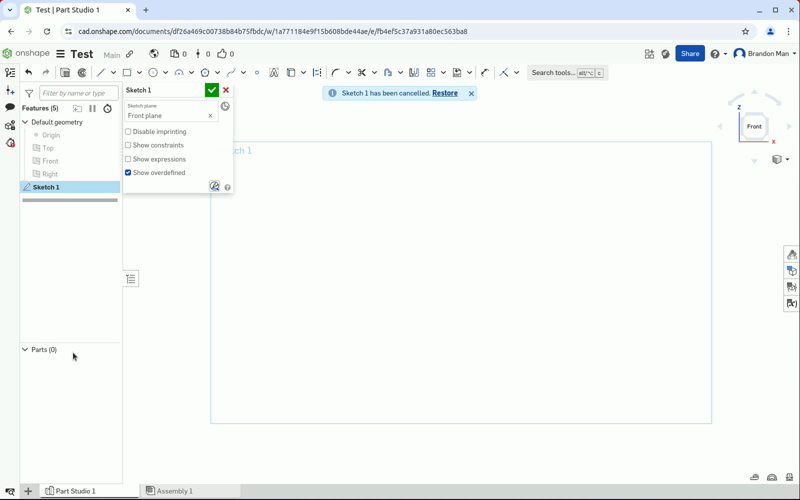
key(c)
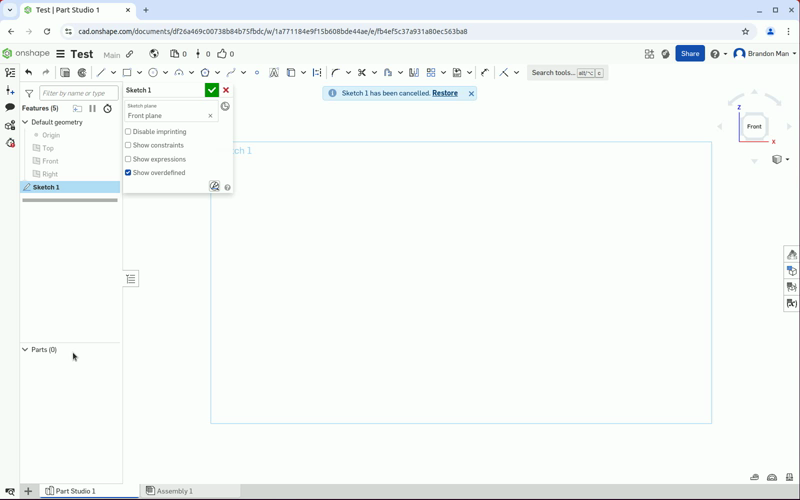
key_down(shift)
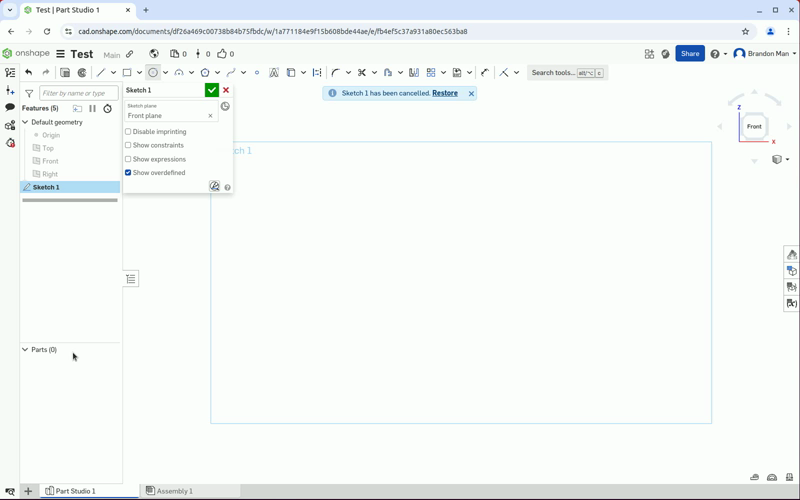
mouse_move(461, 282)
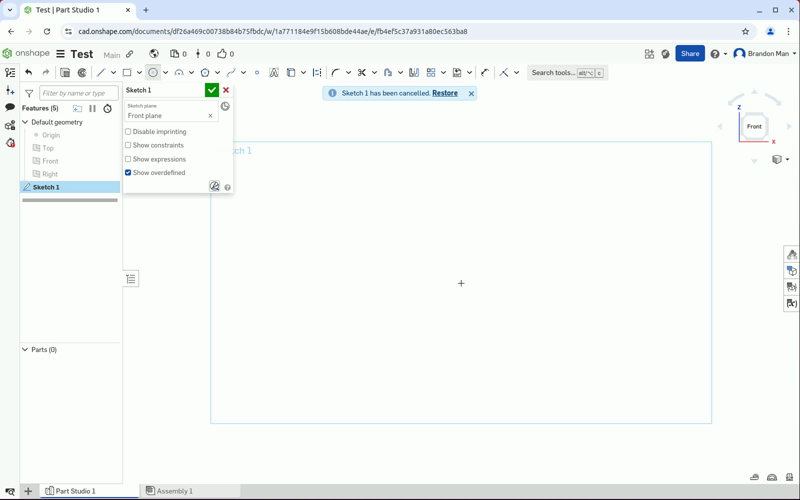
click(461, 282)
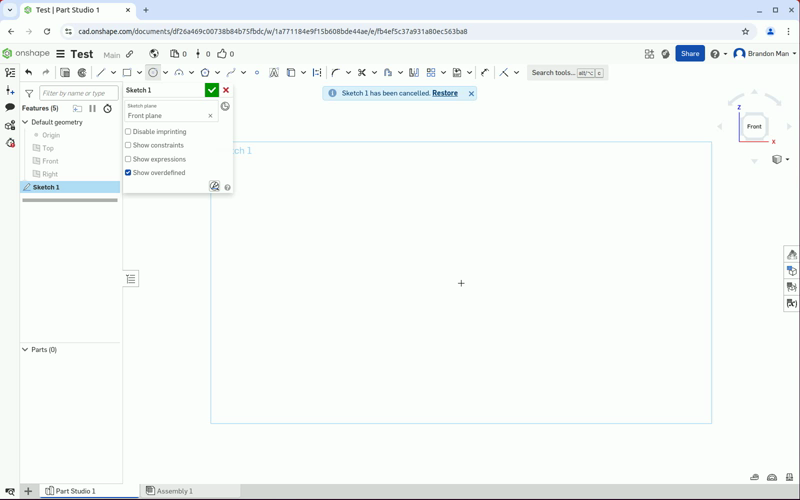
key_up(shift)
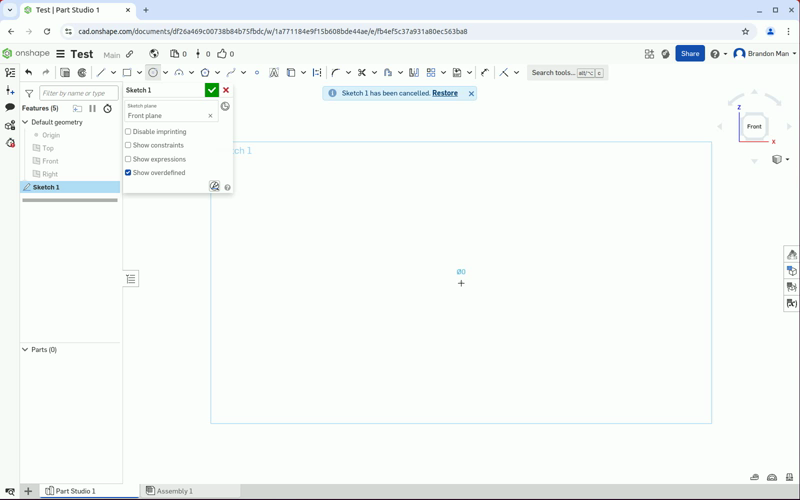
mouse_move(497, 282)
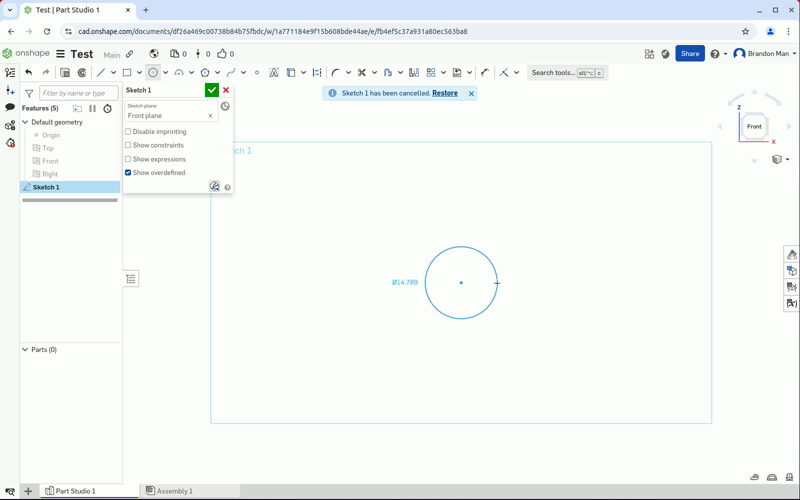
click(497, 282)
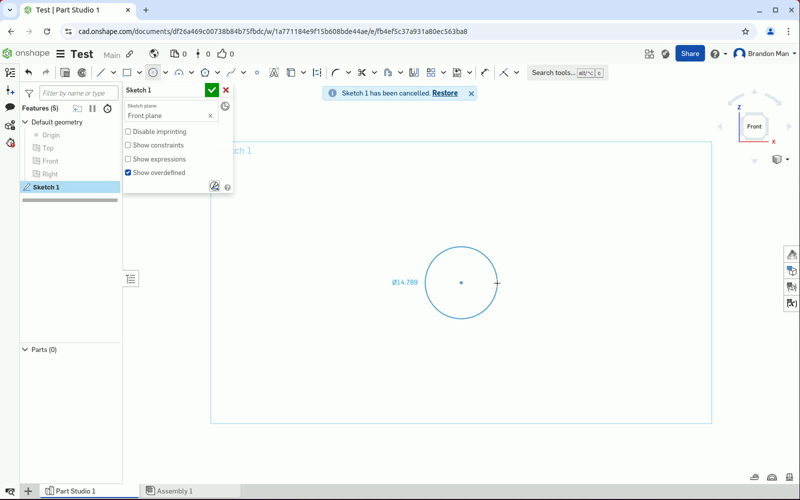
key(esc)
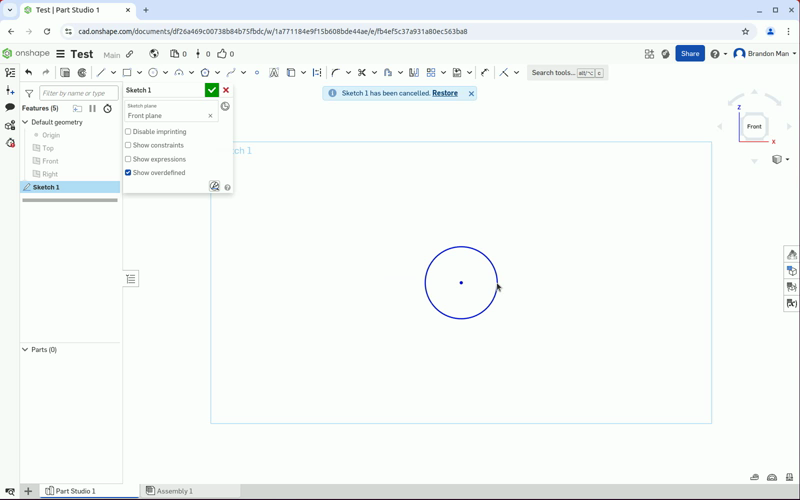
key(c)
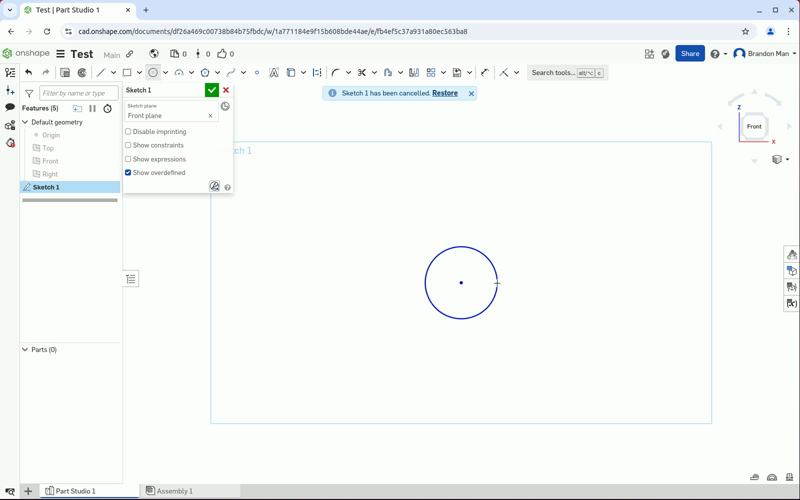
key_down(shift)
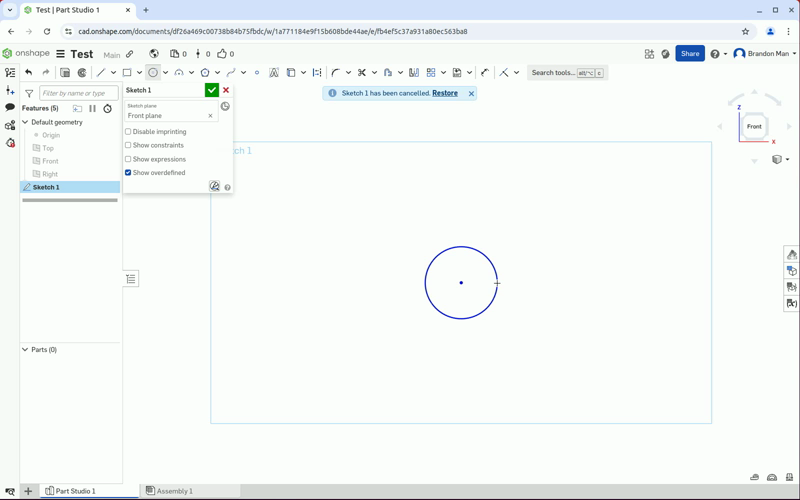
mouse_move(461, 282)
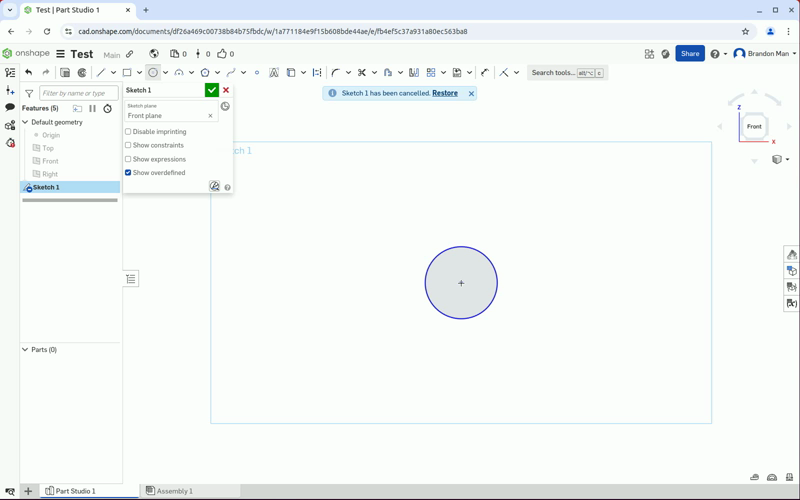
click(461, 282)
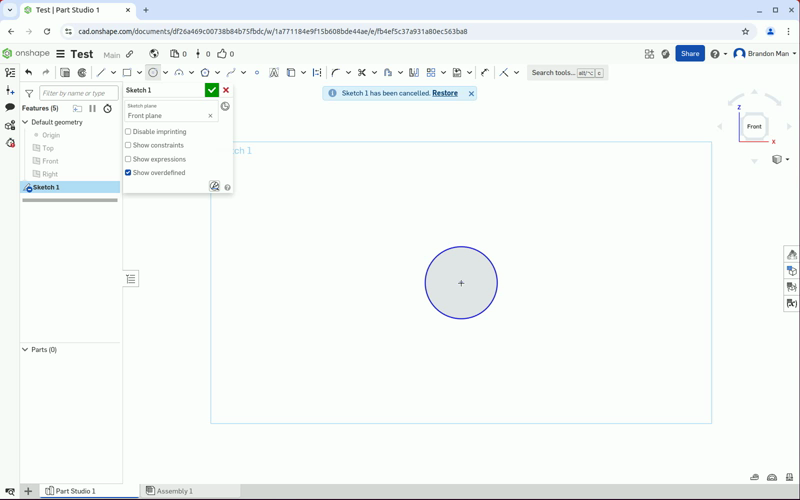
key_up(shift)
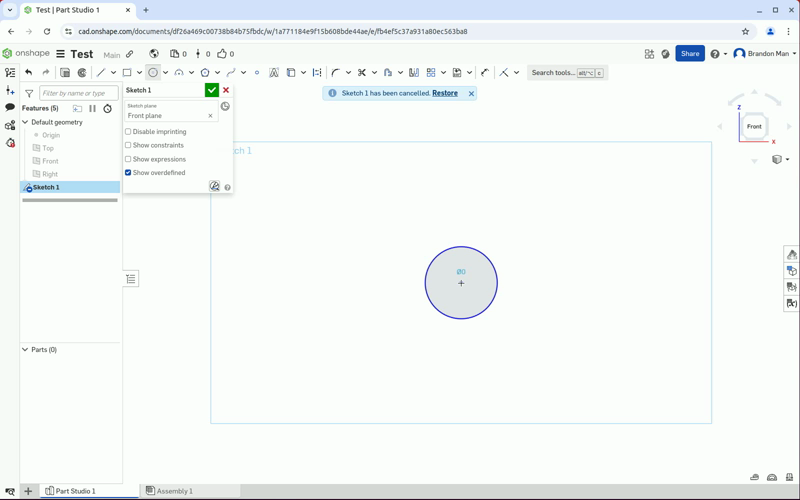
mouse_move(479, 282)
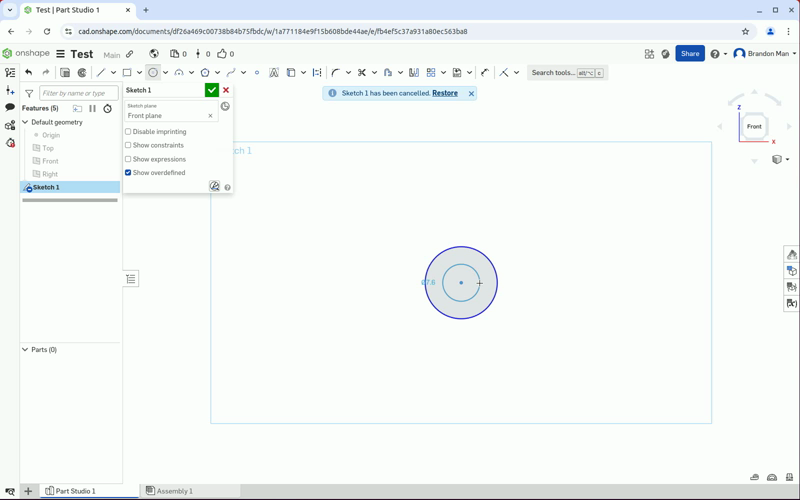
click(479, 282)
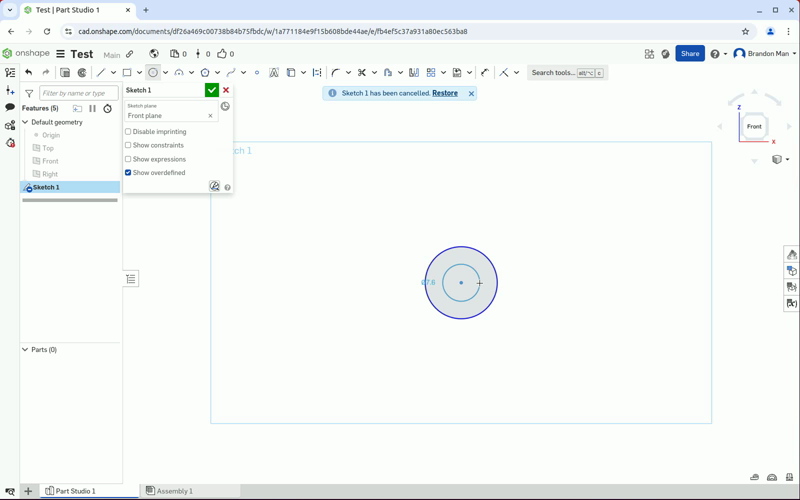
key(esc)
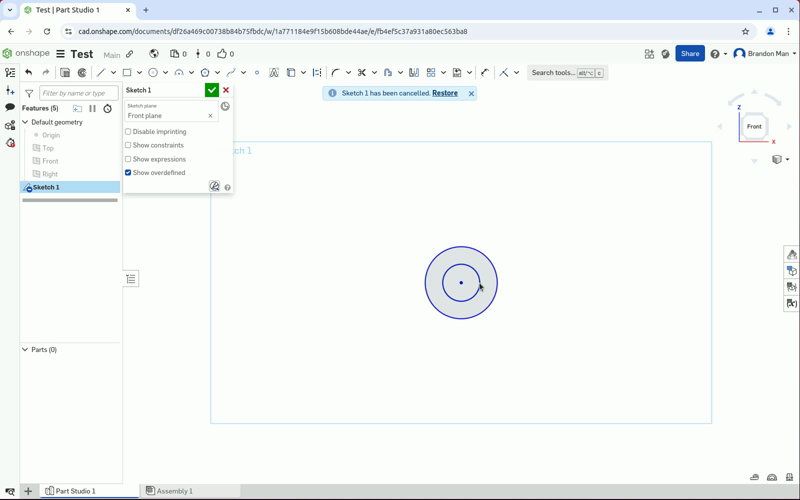
mouse_move(436, 269)
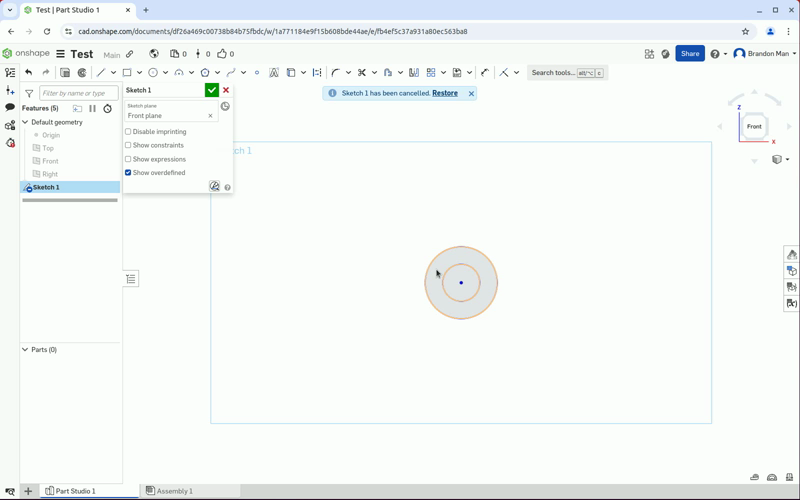
click(436, 269)
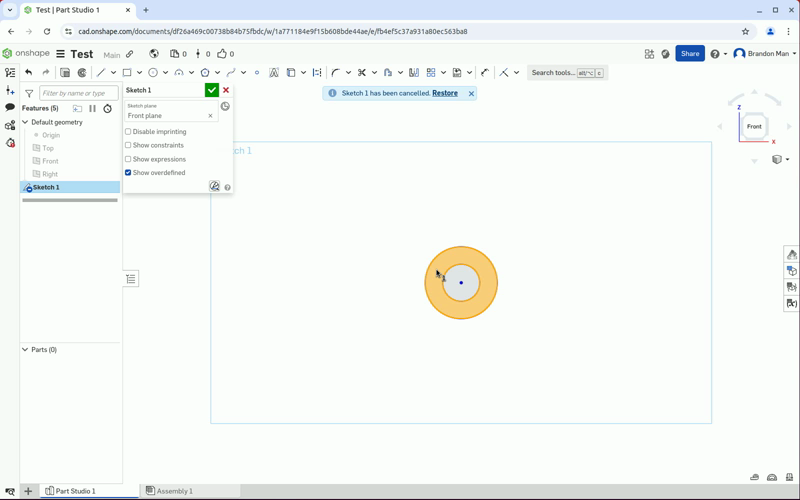
mouse_move(73, 352)
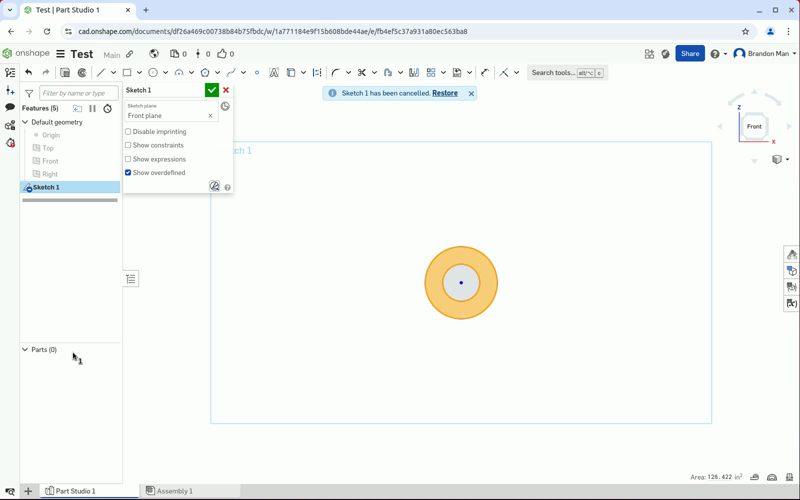
key(shift+y)
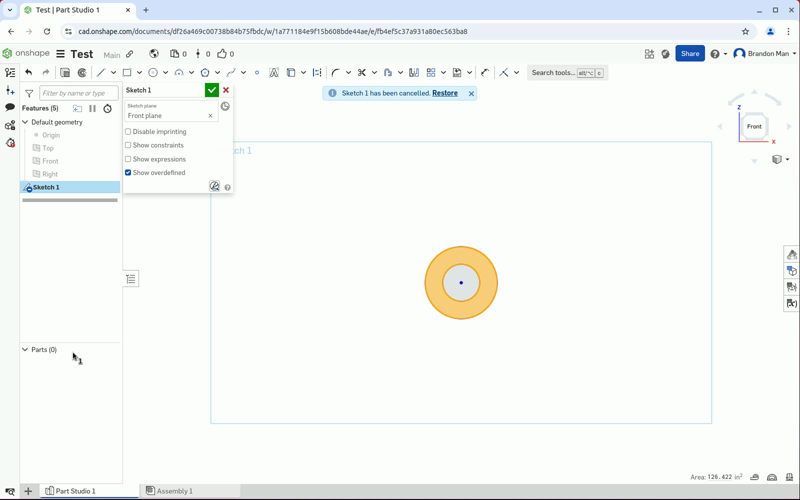
key(shift+e)
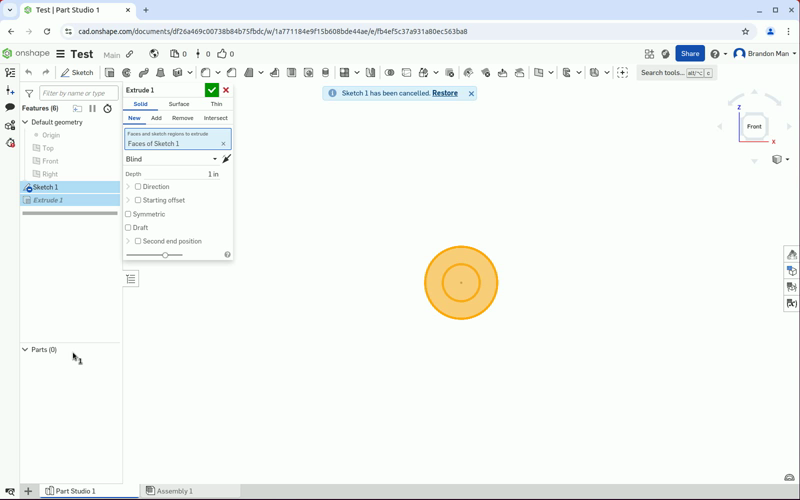
mouse_move(143, 106)
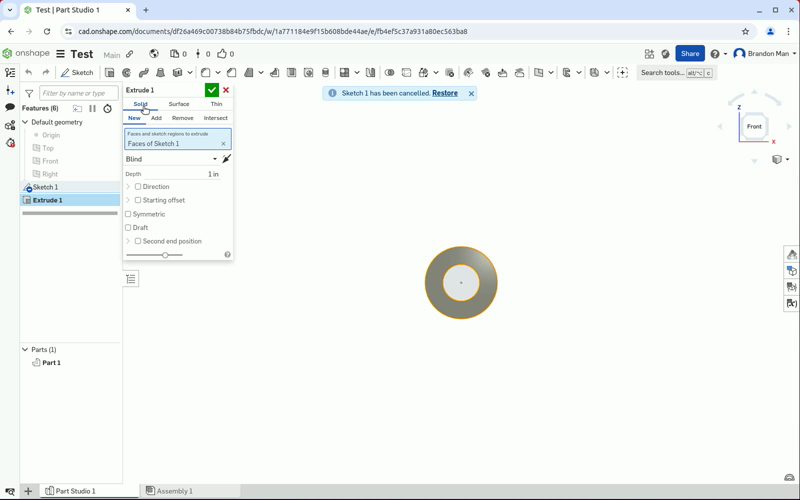
click(143, 106)
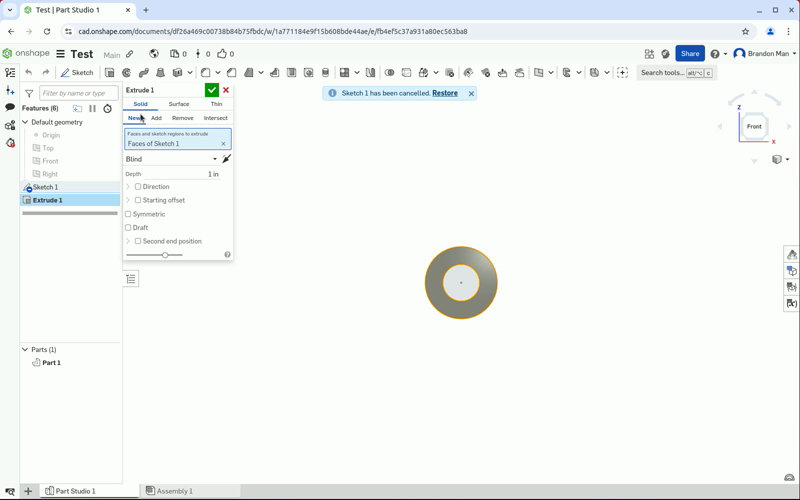
mouse_move(137, 120)
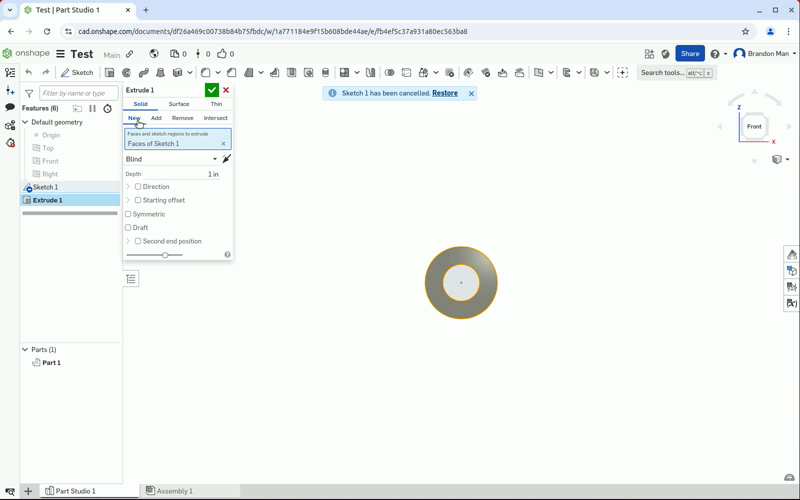
click(137, 120)
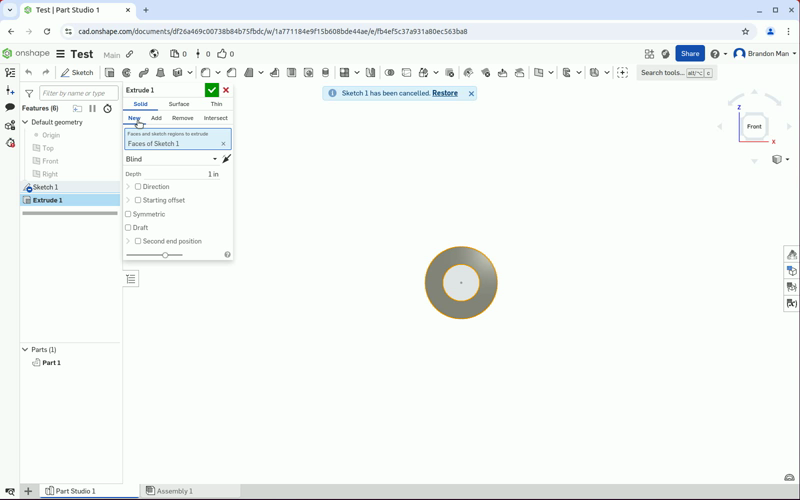
key(tab, 4)
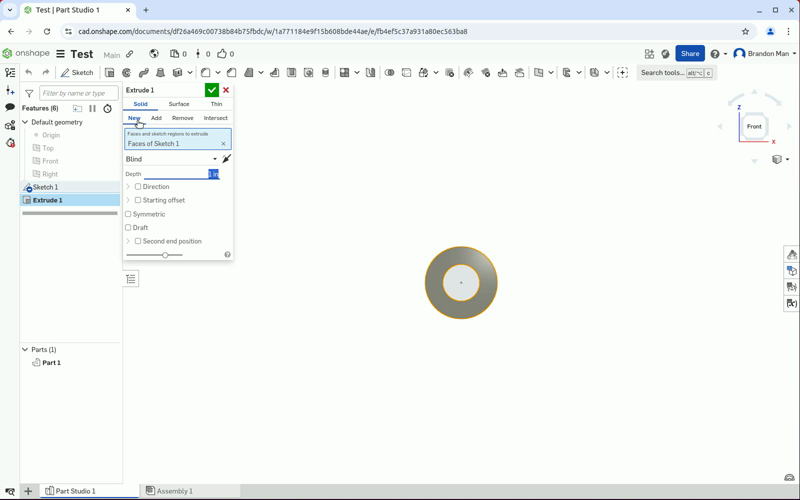
text(3.129)
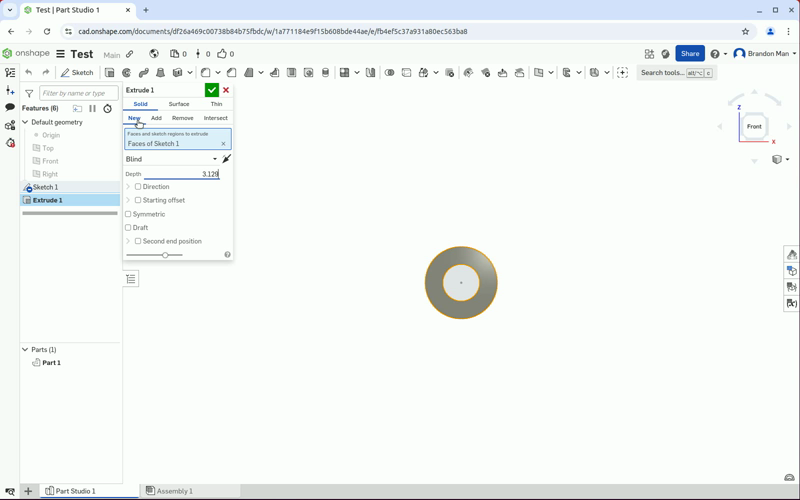
key(enter)
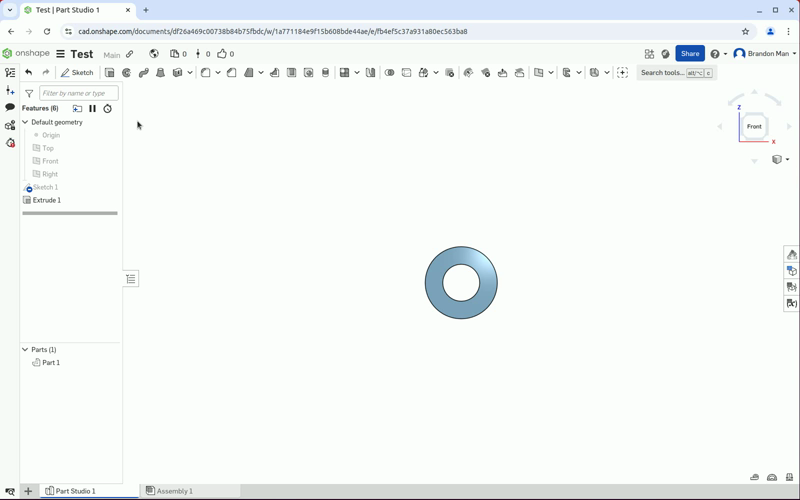
key(shift+h)
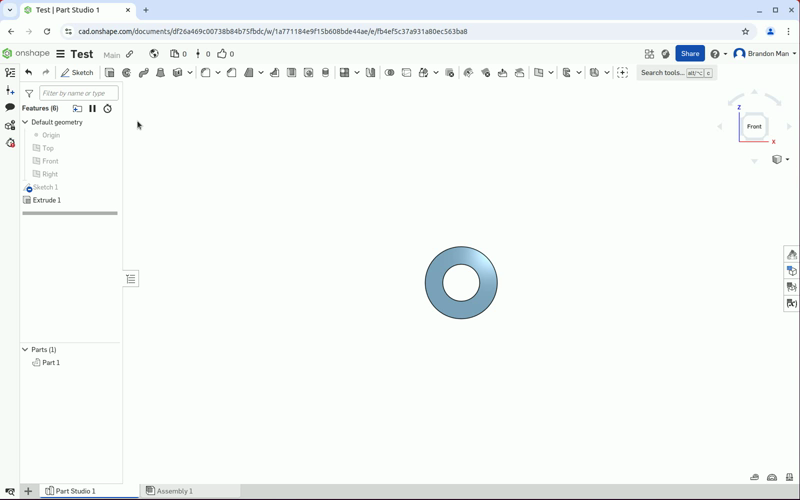
key(shift+h)
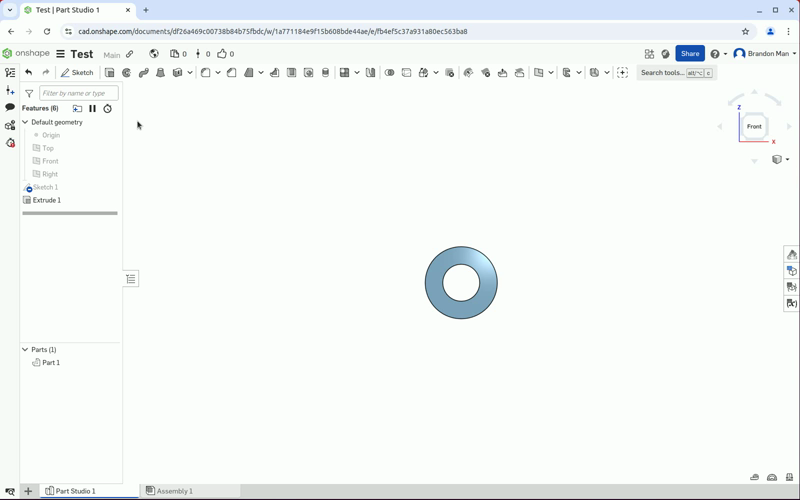
mouse_move(73, 189)
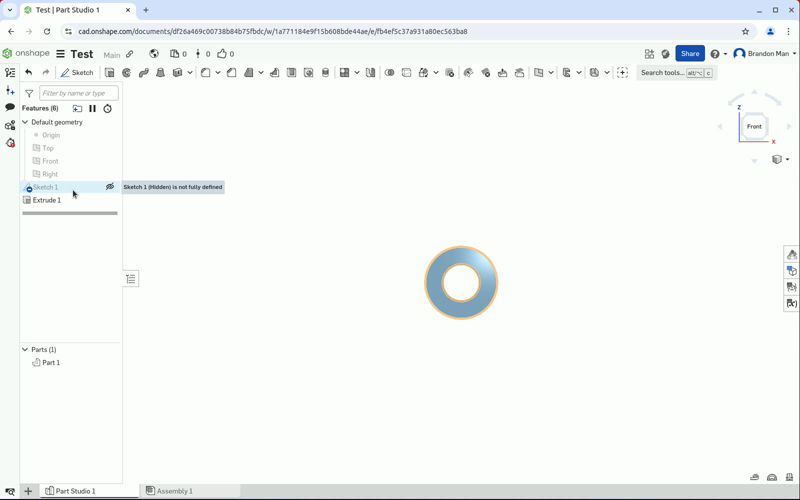
click(73, 189)
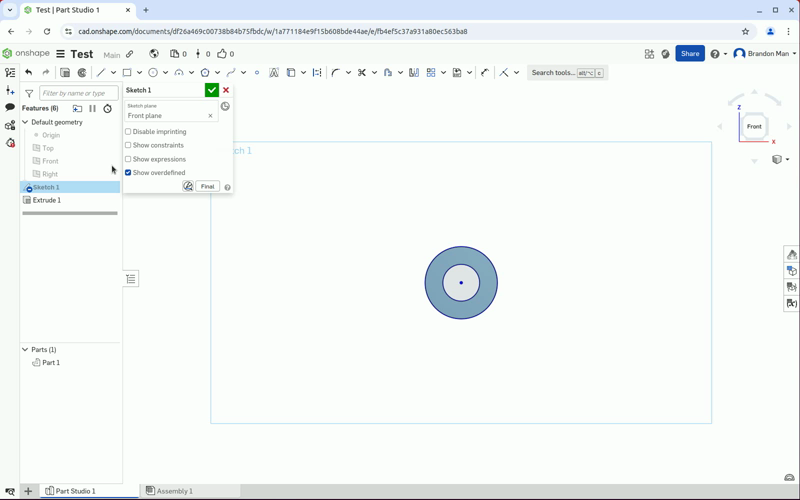
mouse_move(229, 92)
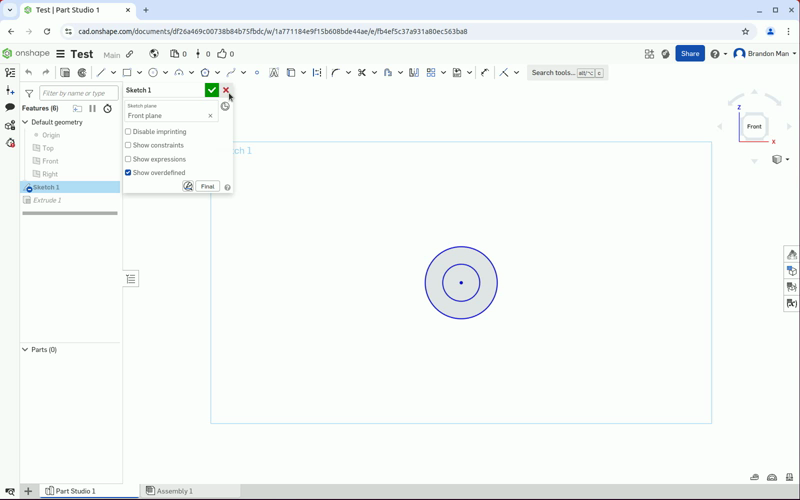
click(229, 92)
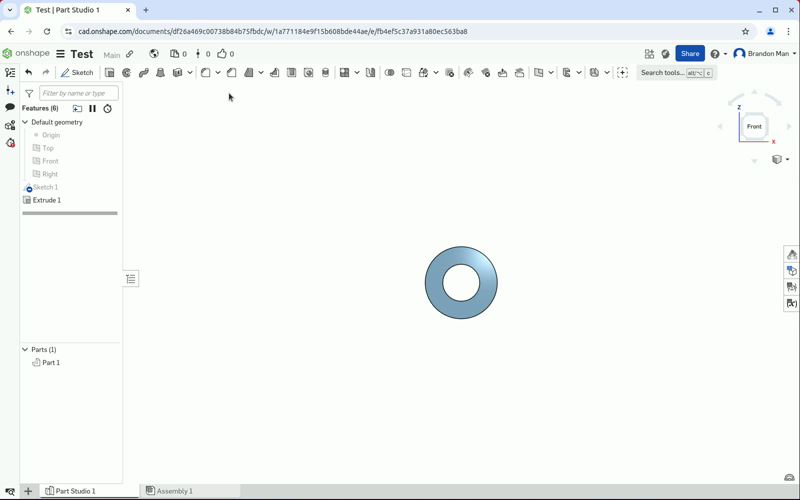
mouse_move(541, 75)
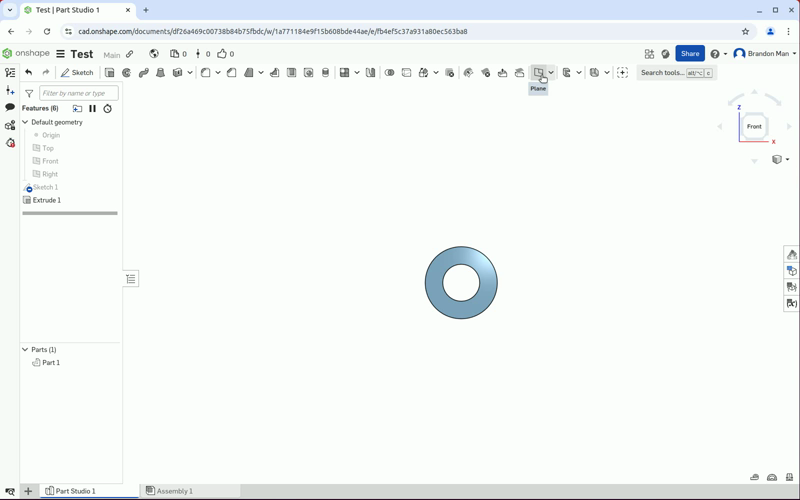
click(541, 75)
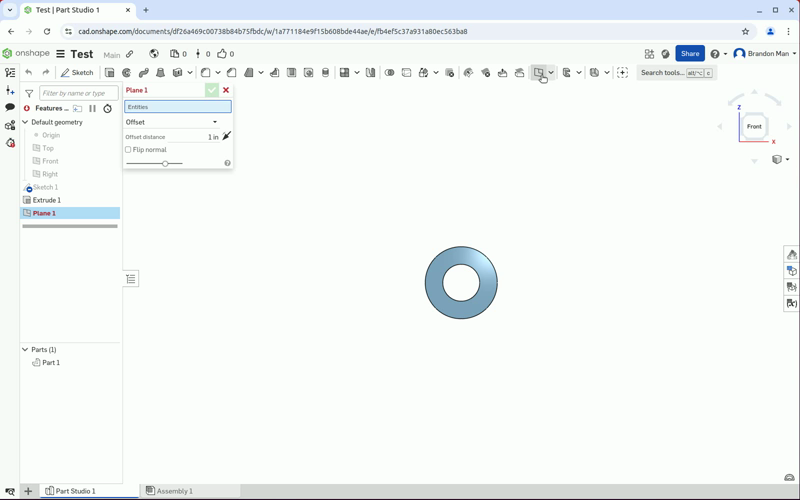
mouse_move(73, 163)
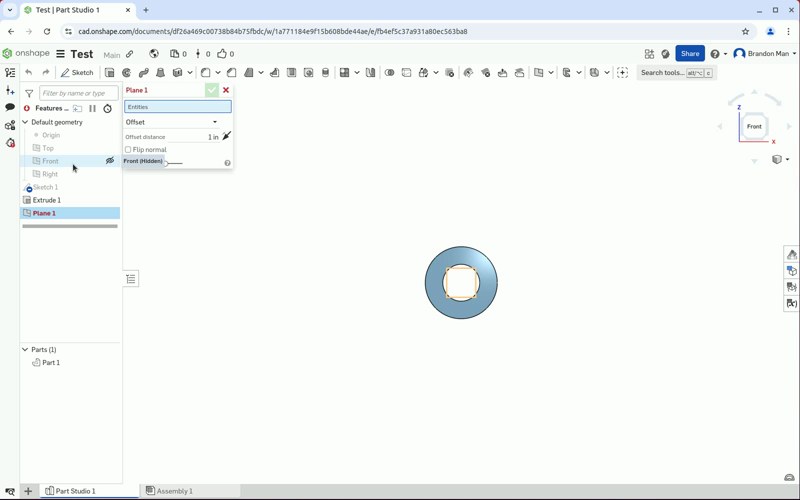
click(73, 163)
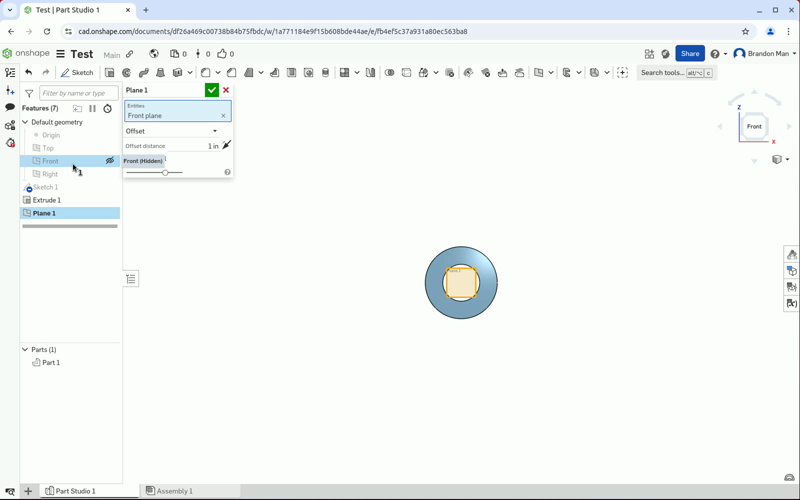
key(tab, 2)
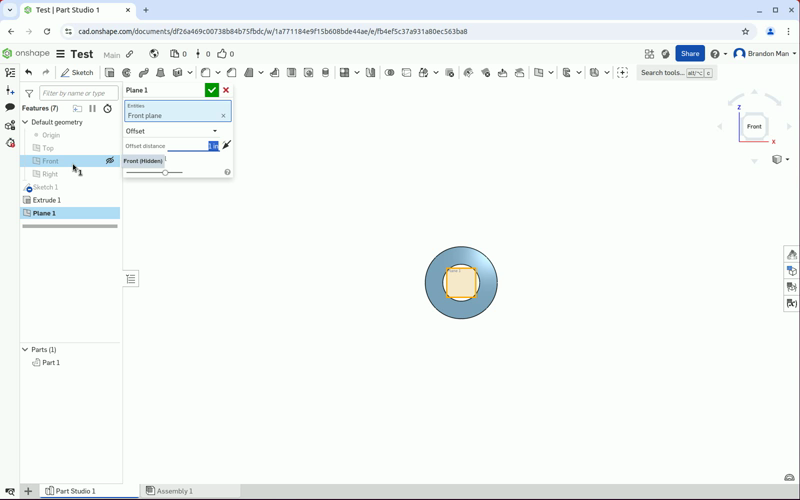
text(3.143)
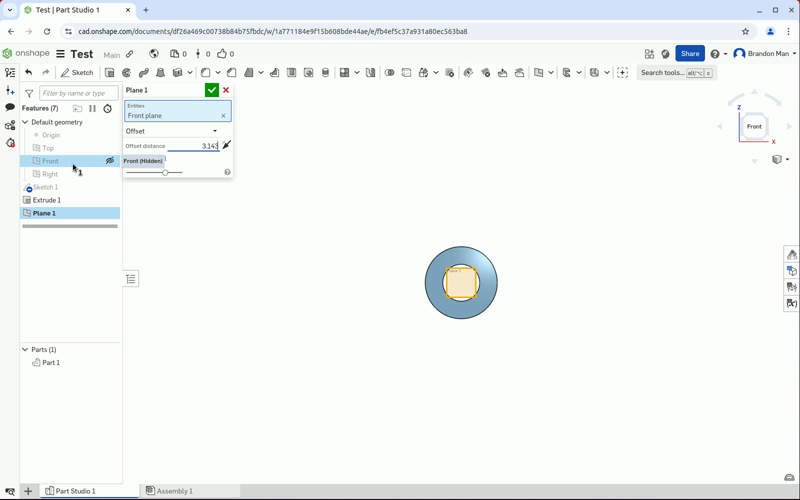
key(enter, 2)
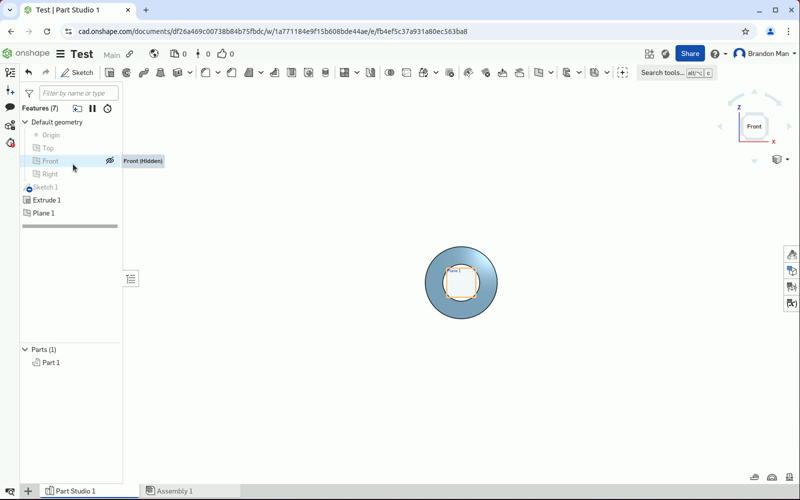
key(shift+s)
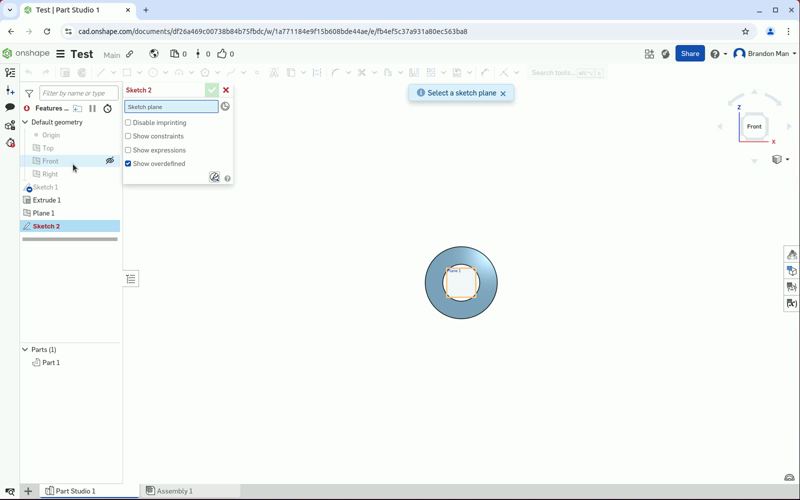
mouse_move(73, 215)
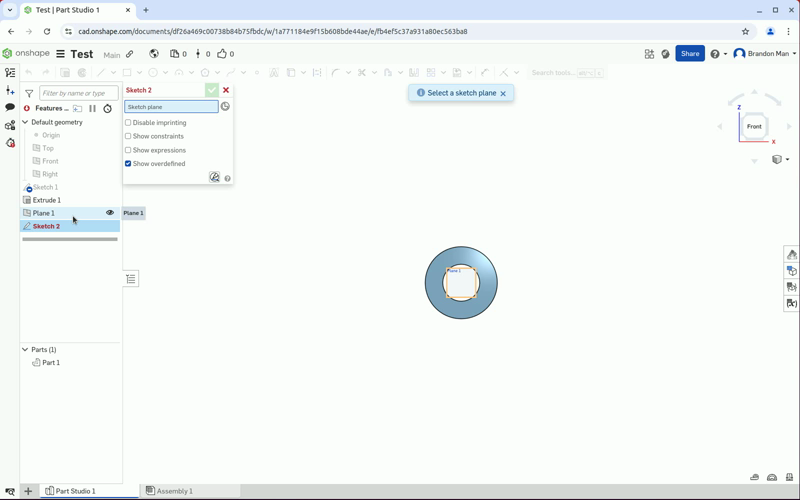
click(73, 215)
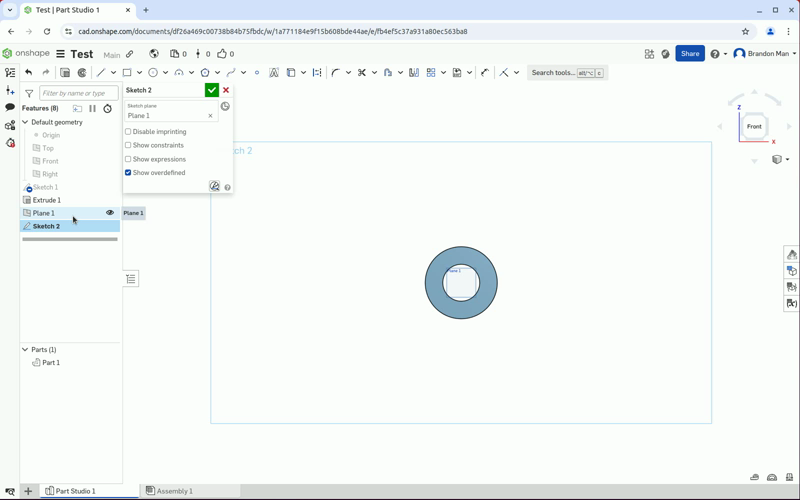
mouse_move(73, 352)
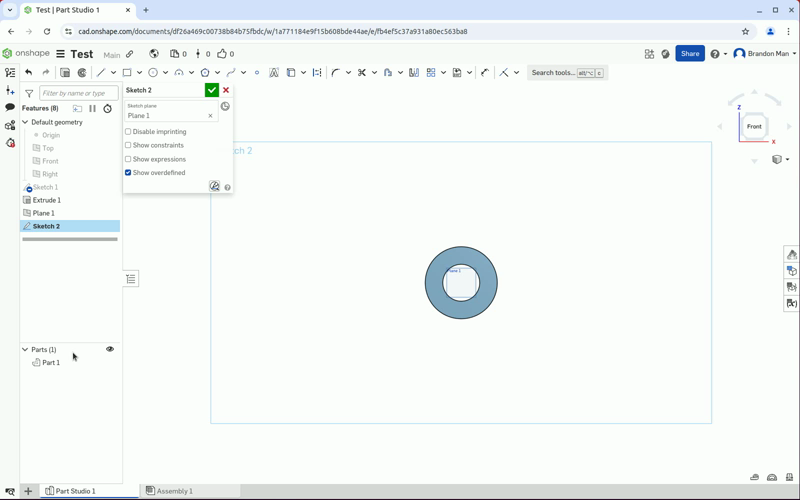
key(y)
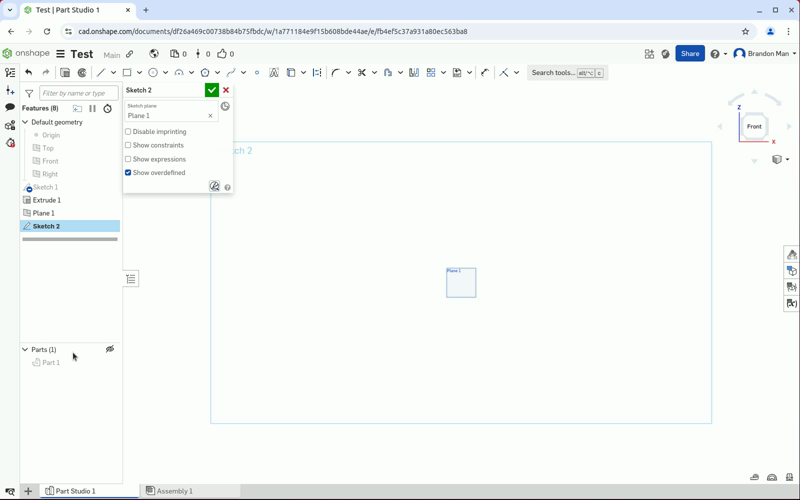
key(c)
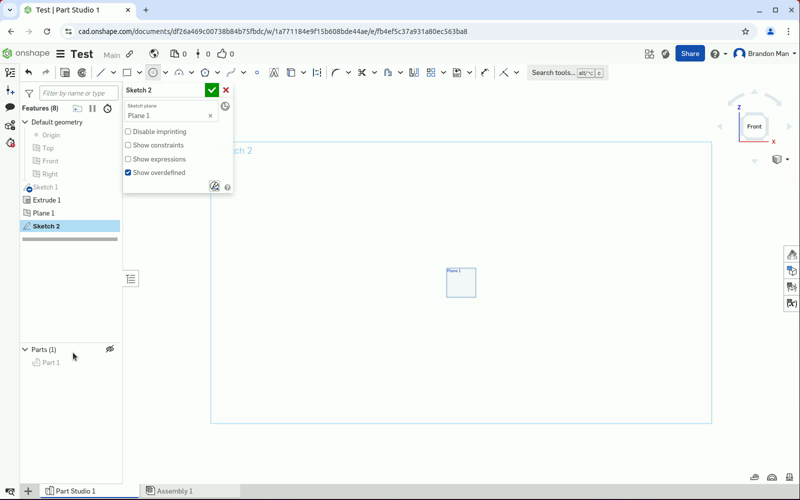
key_down(shift)
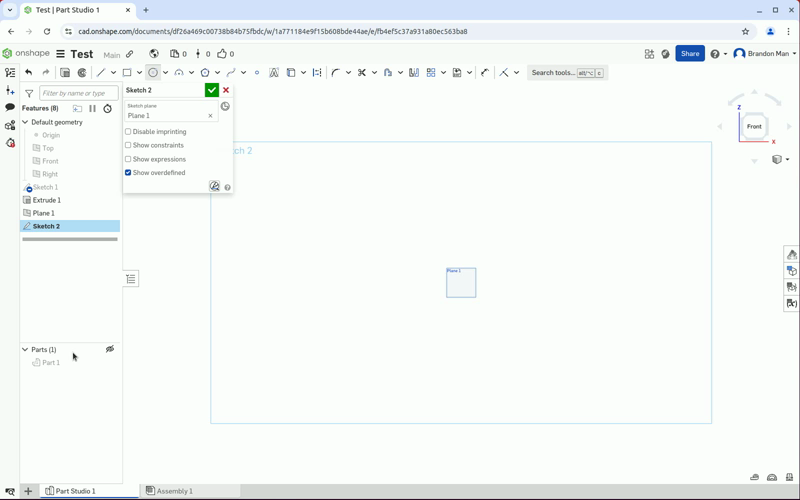
mouse_move(461, 282)
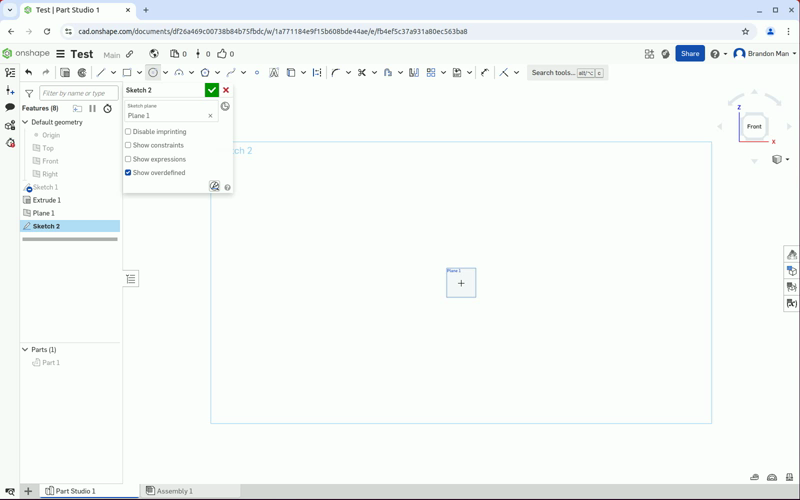
click(461, 282)
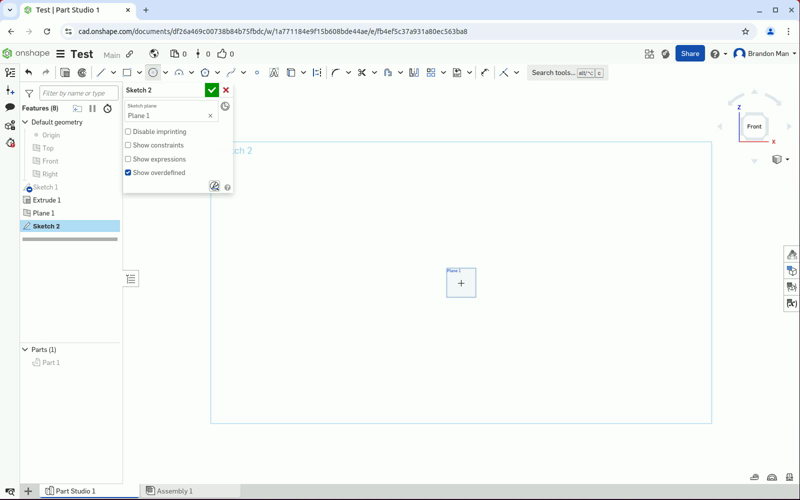
key_up(shift)
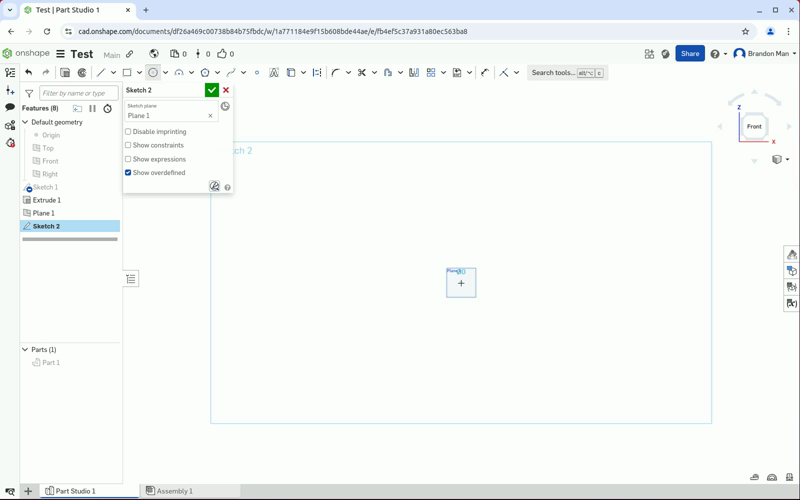
mouse_move(494, 282)
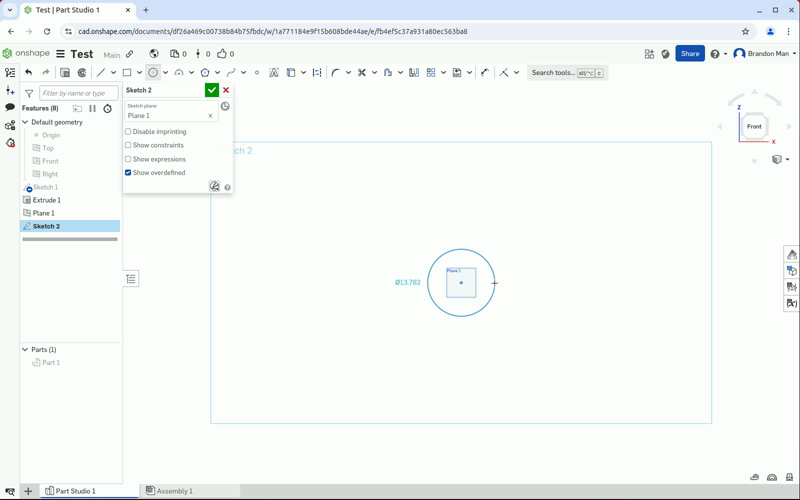
click(494, 282)
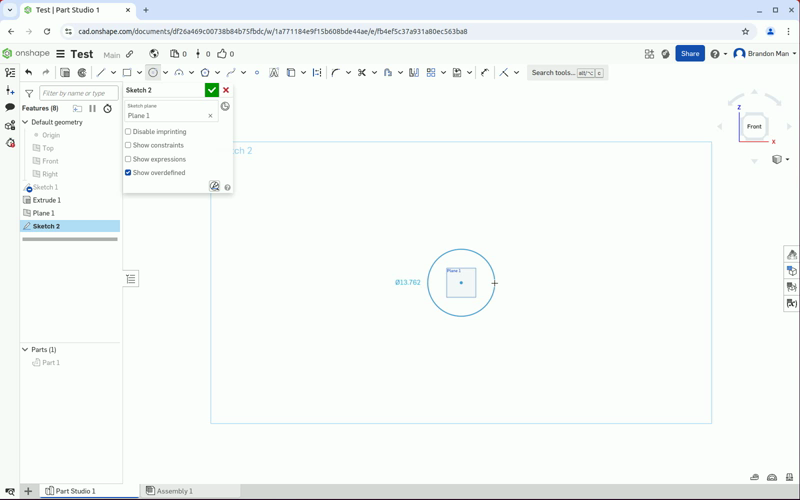
key(esc)
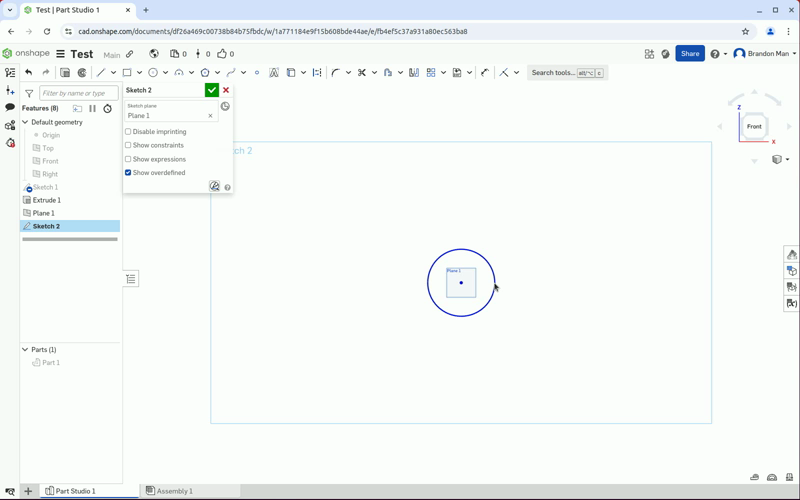
key(c)
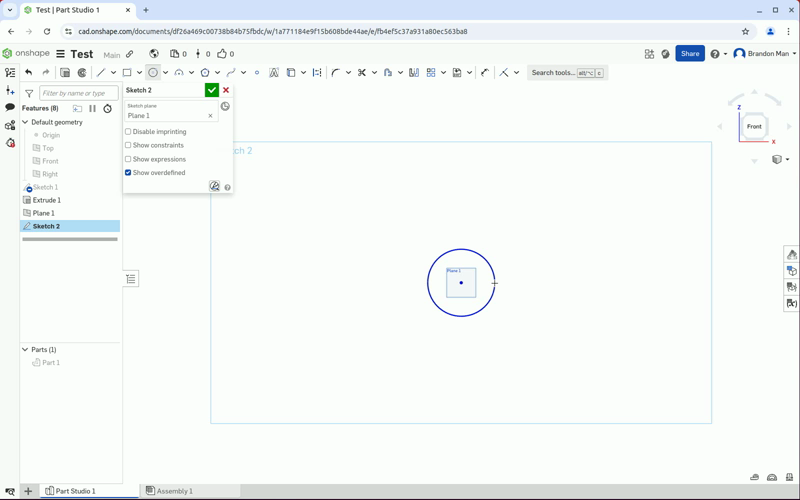
key_down(shift)
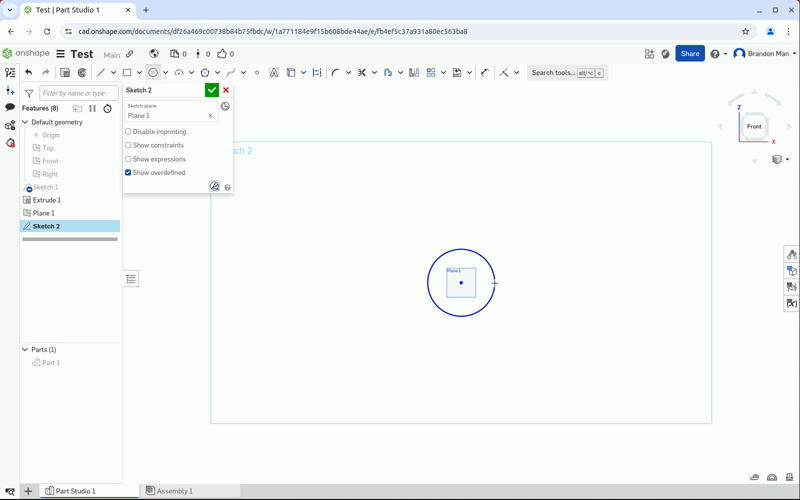
mouse_move(461, 282)
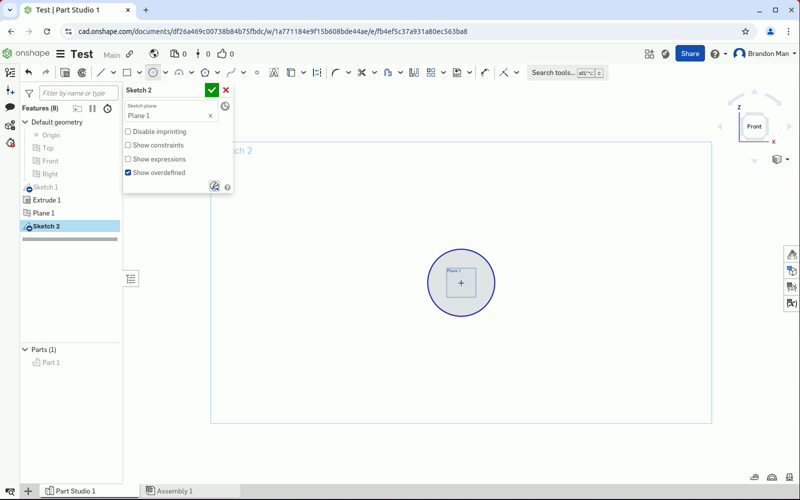
click(461, 282)
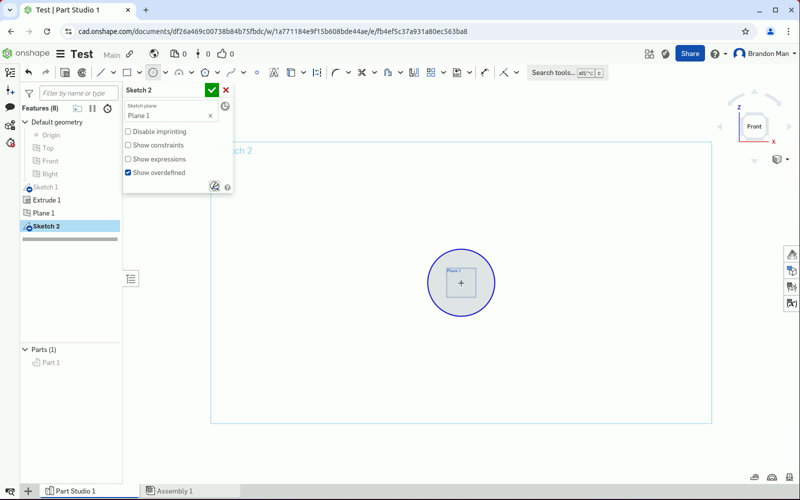
key_up(shift)
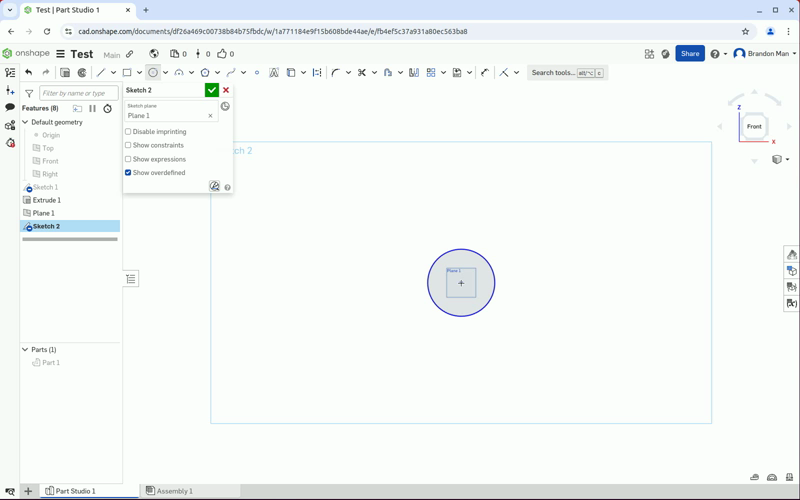
mouse_move(480, 282)
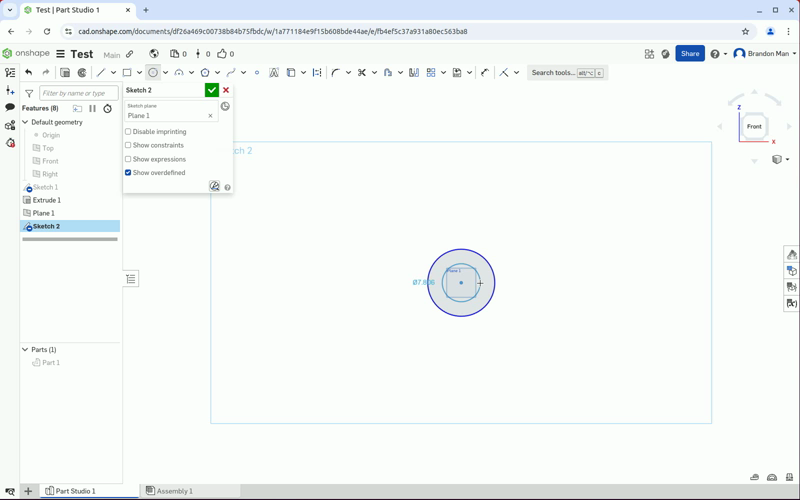
click(480, 282)
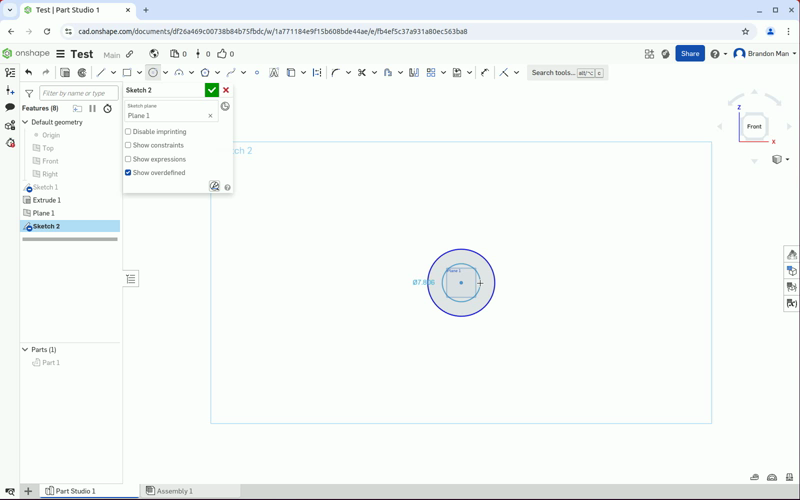
key(esc)
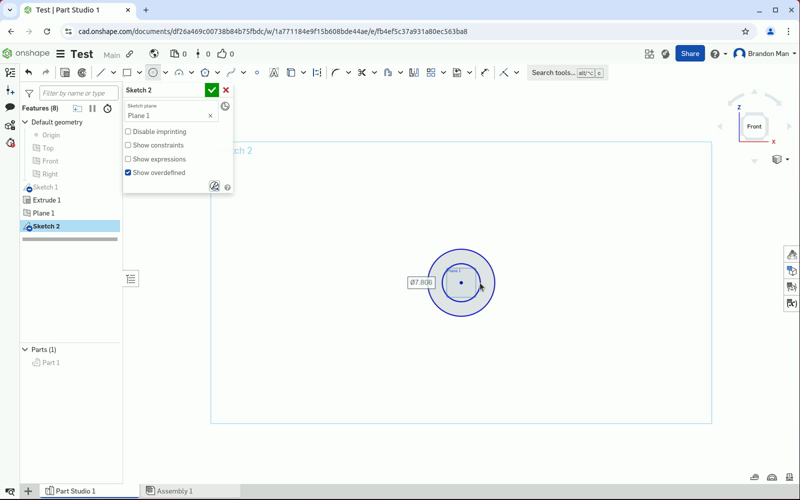
mouse_move(457, 304)
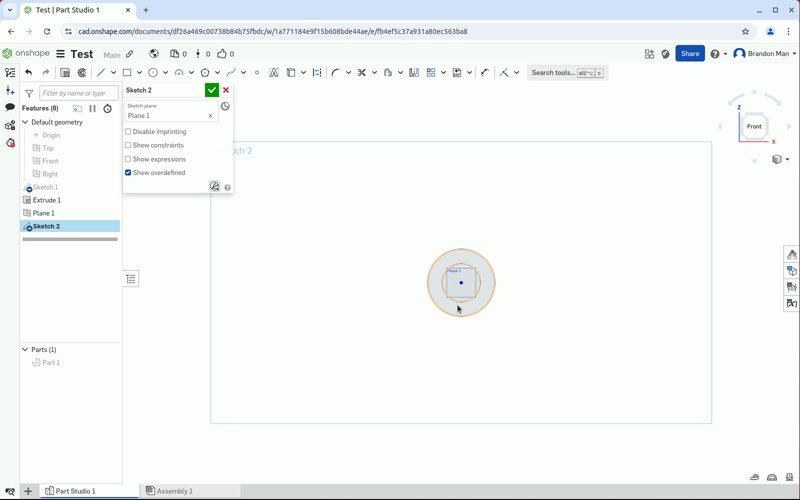
click(457, 304)
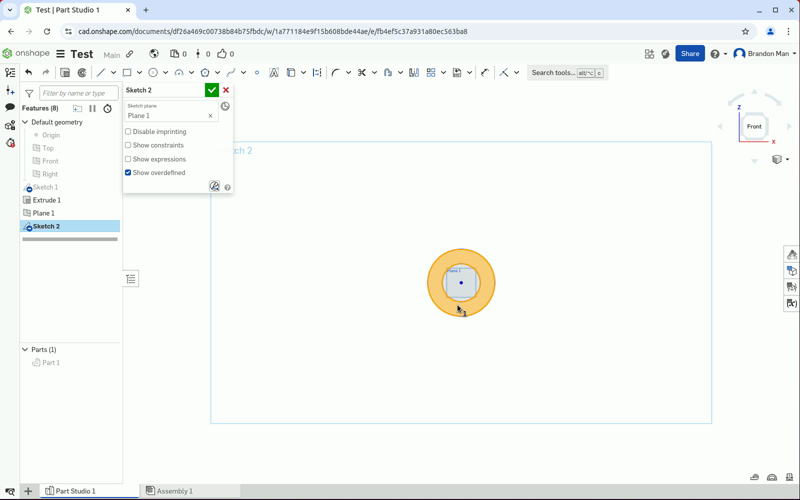
mouse_move(73, 352)
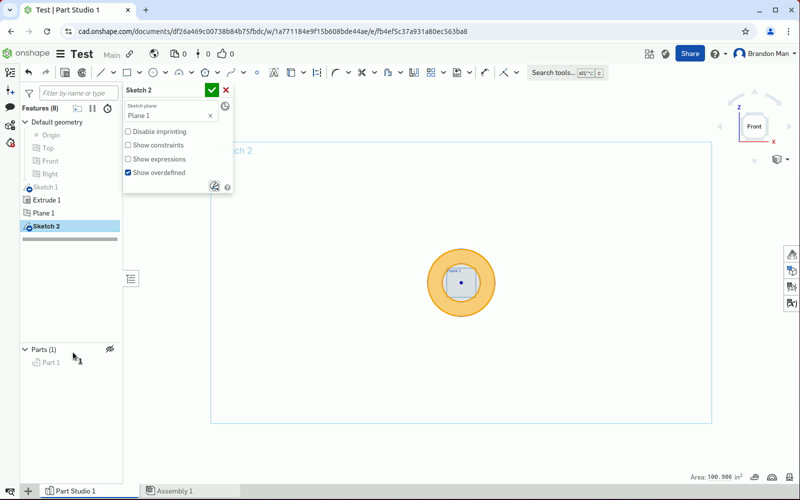
key(shift+y)
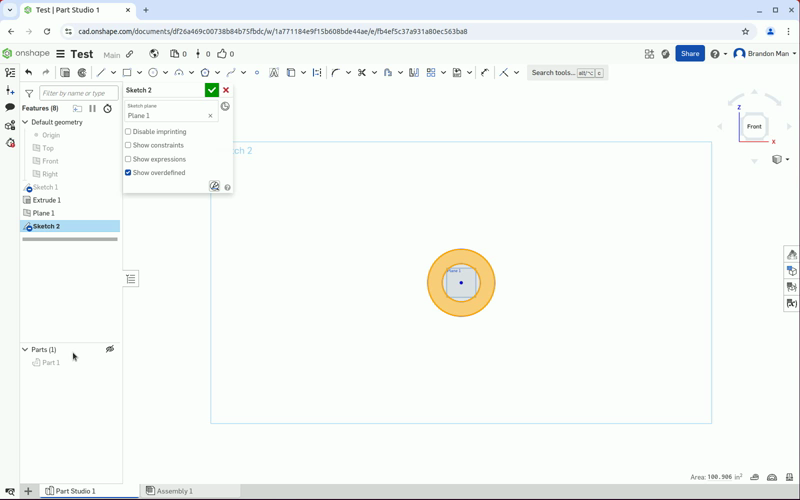
key(shift+e)
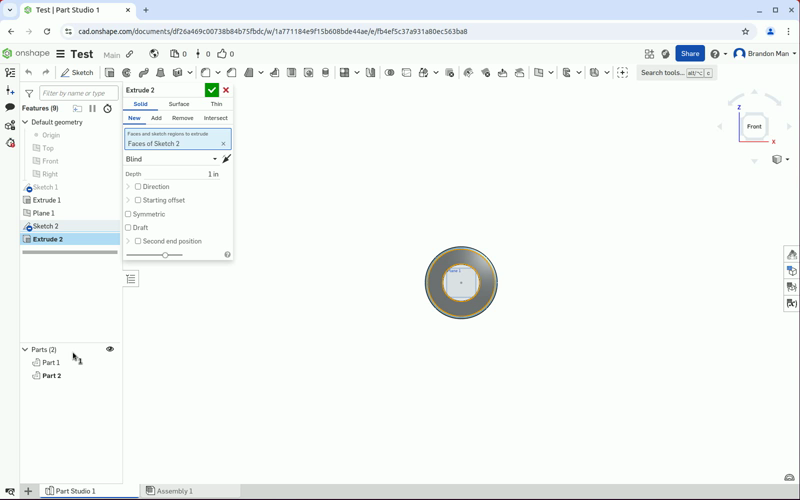
mouse_move(143, 106)
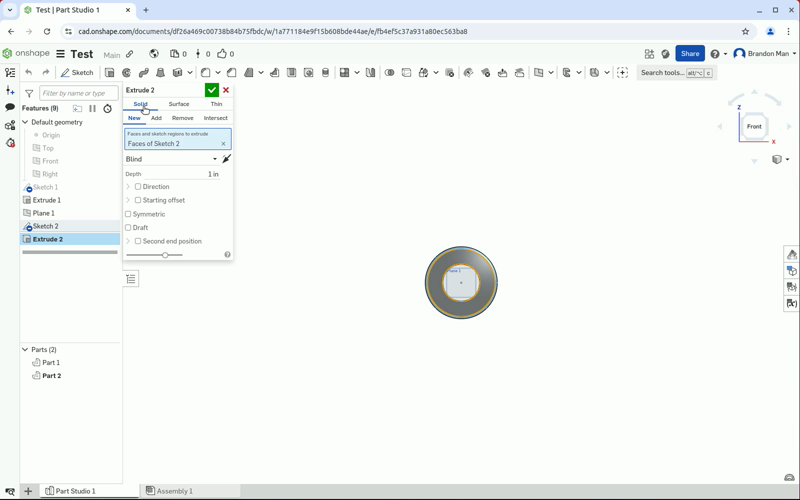
click(143, 106)
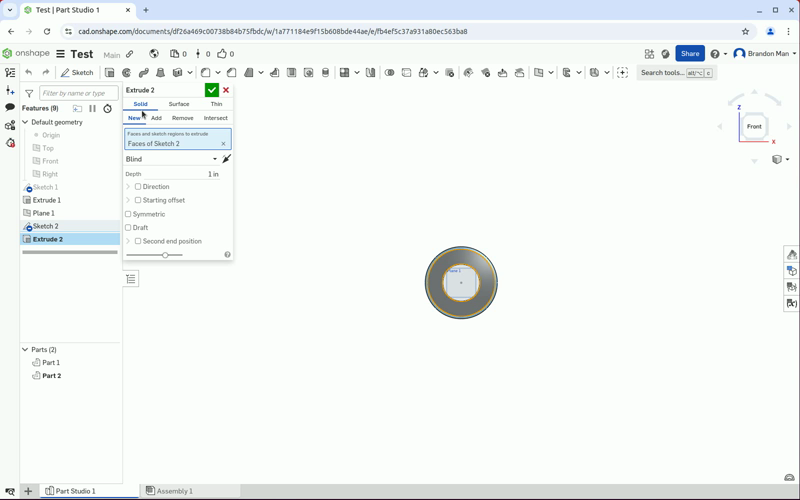
mouse_move(137, 120)
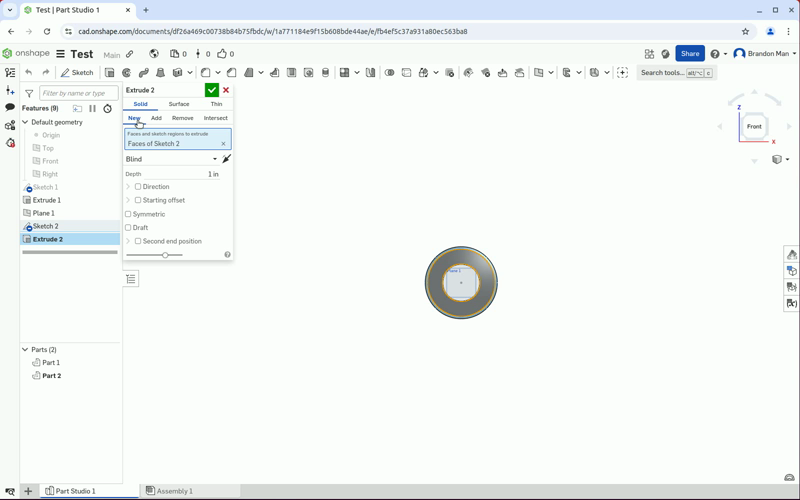
click(137, 120)
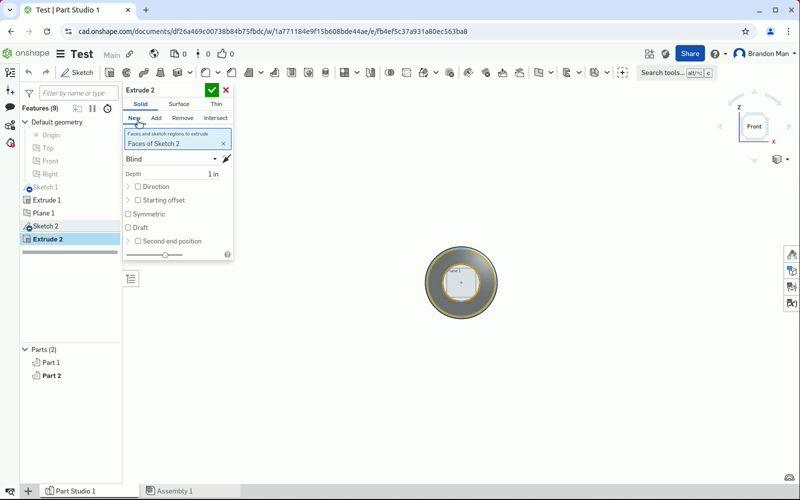
key(tab, 4)
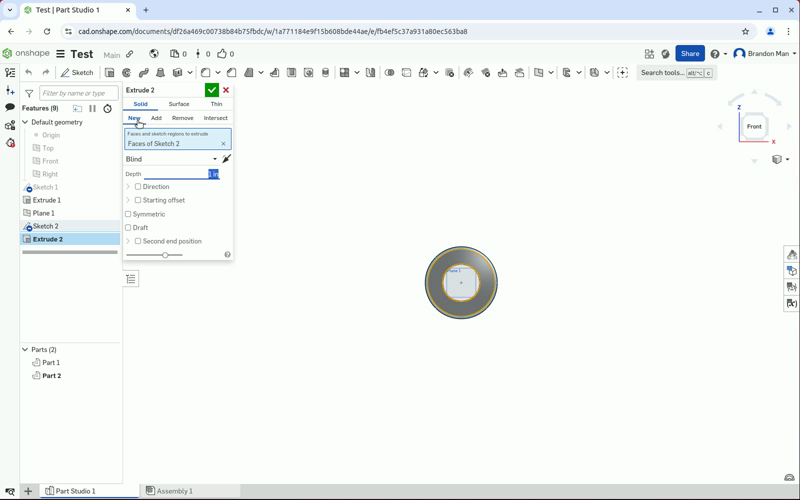
text(0.963)
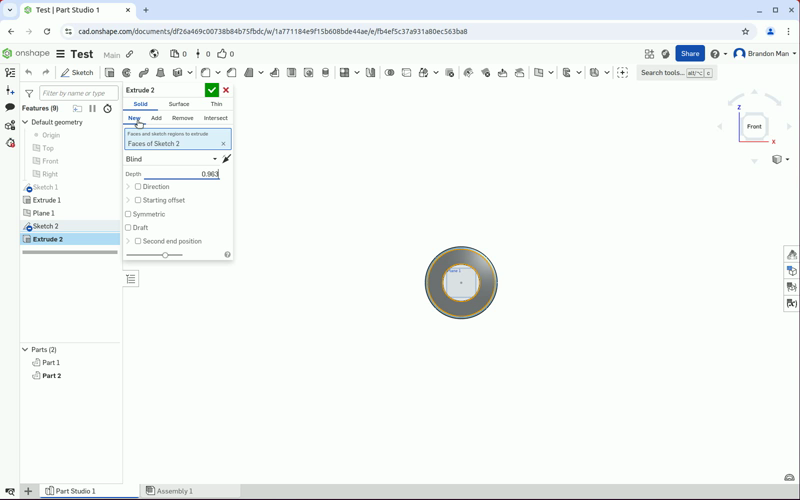
key(enter)
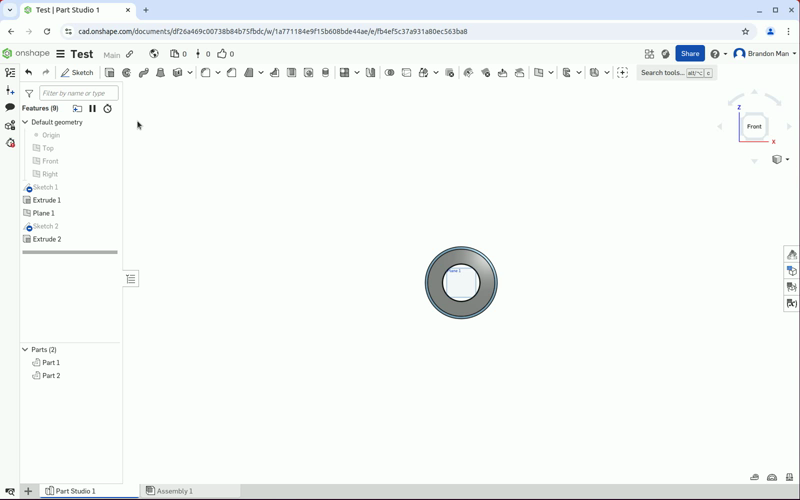
key(shift+h)
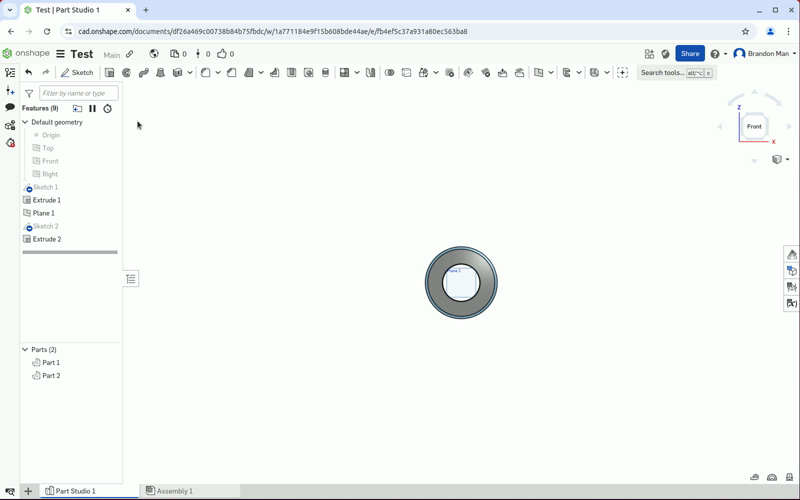
key(shift+h)
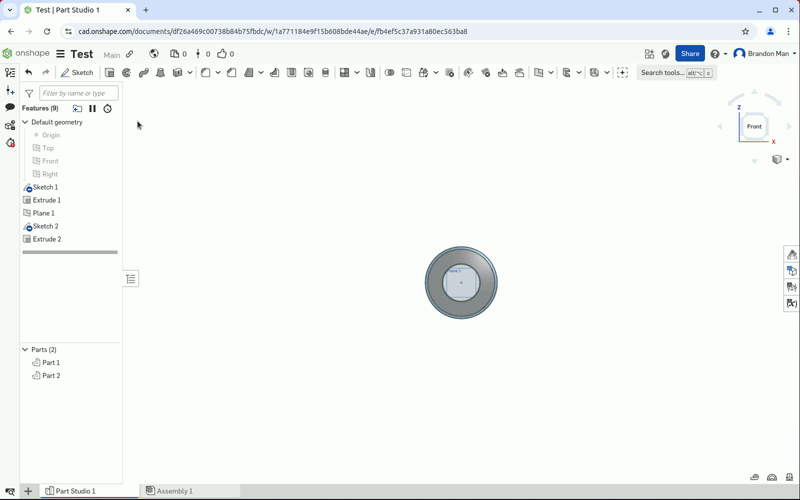
key(shift+7)
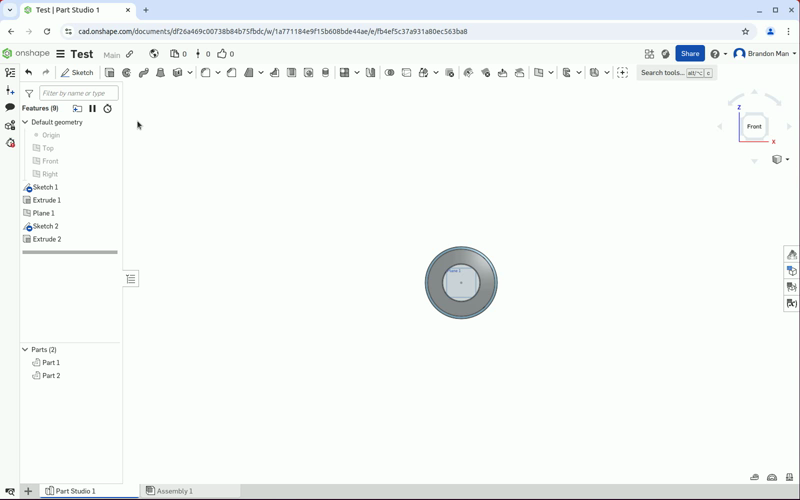
key(left, 2)
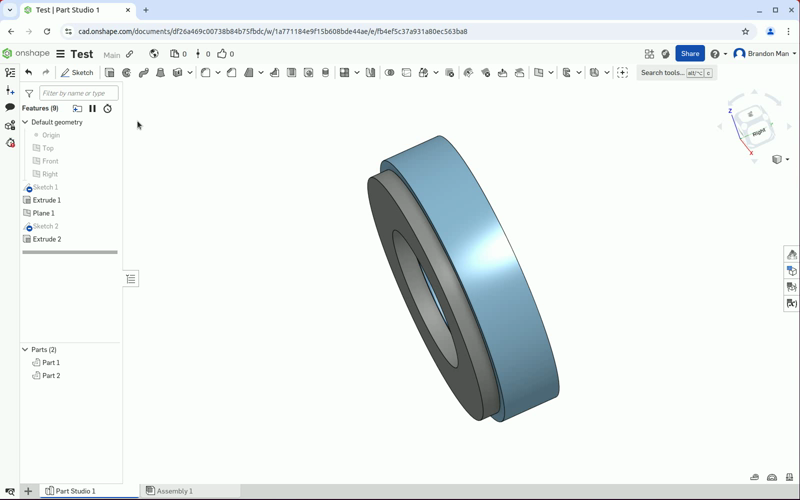
key(down, 2)
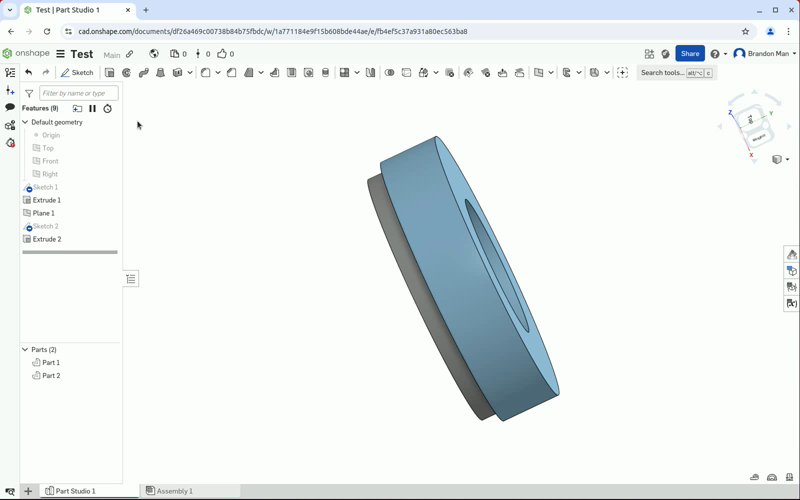
key(up, 2)
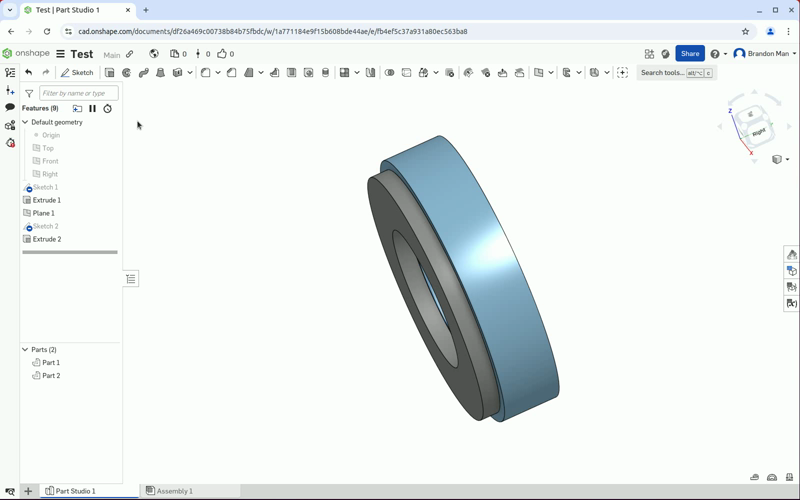
key(right, 2)
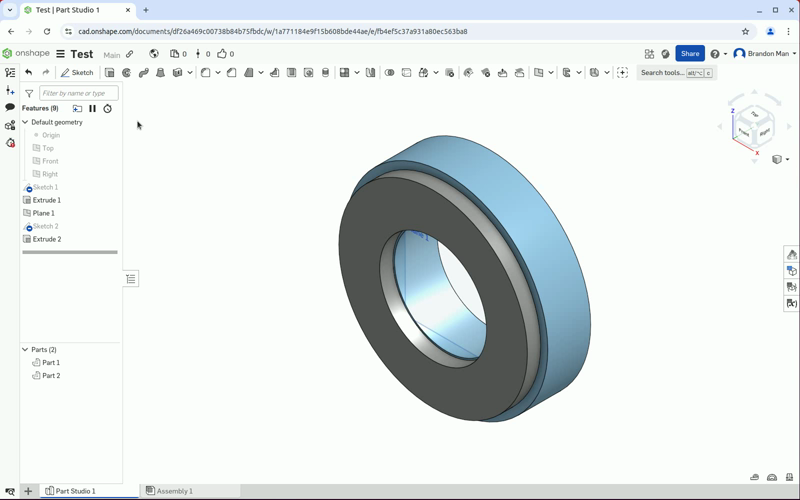
mouse_move(73, 189)
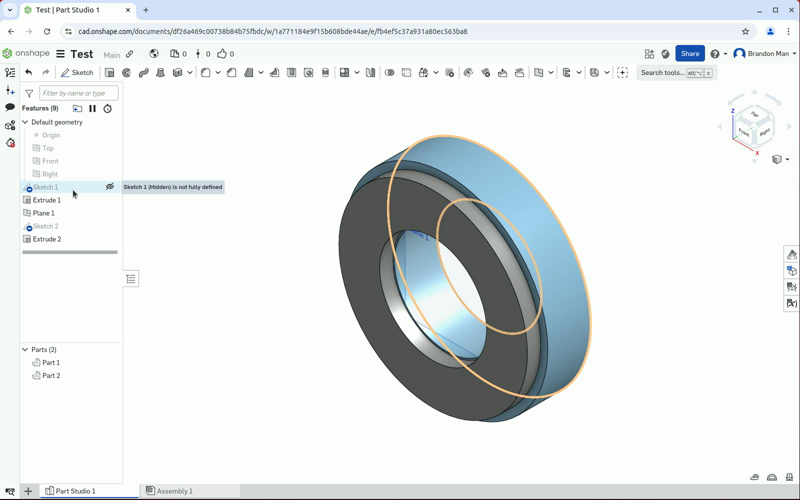
click(73, 189)